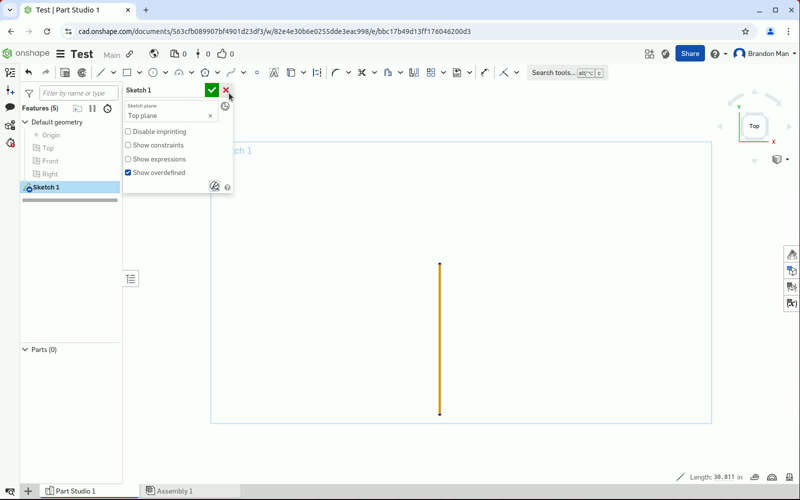
key(shift+h)
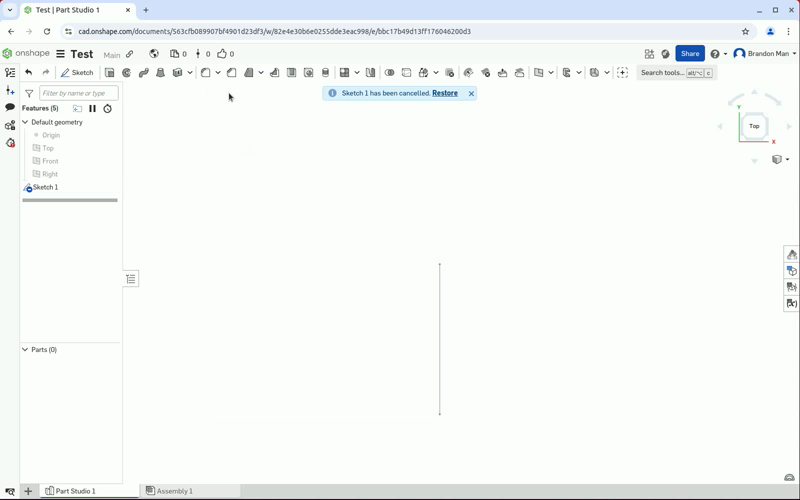
key(shift+s)
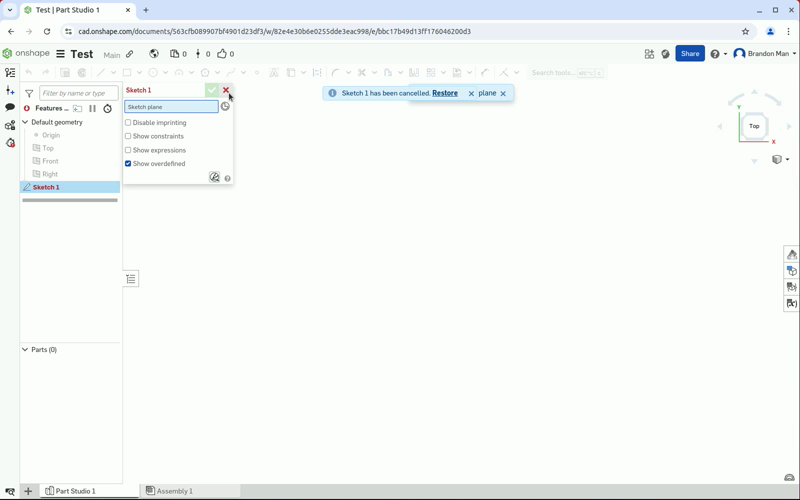
mouse_move(73, 150)
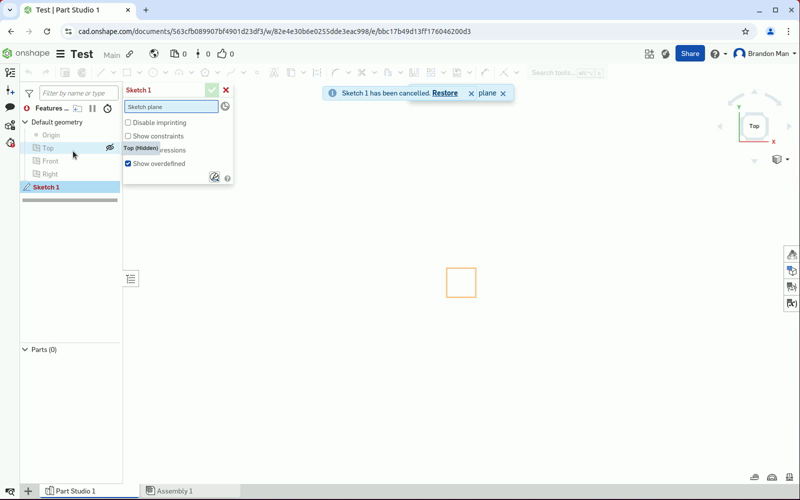
click(73, 150)
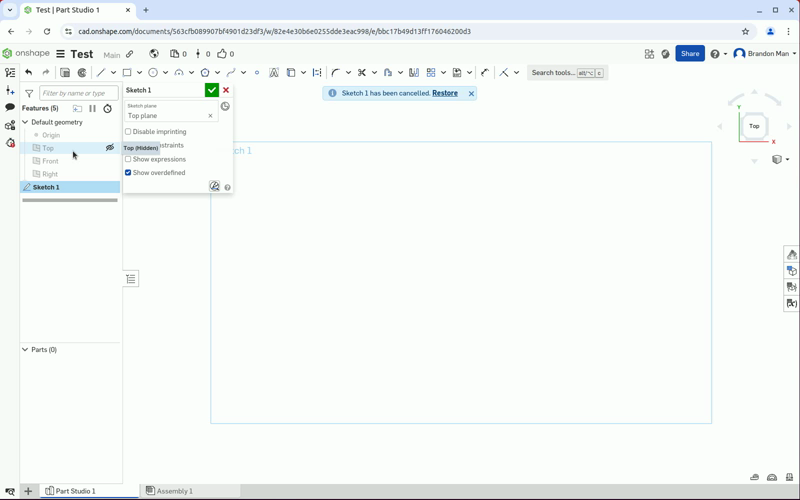
mouse_move(73, 352)
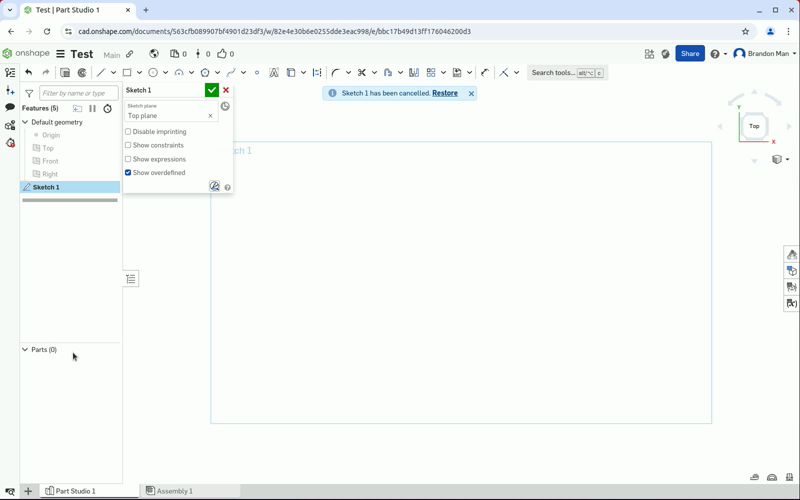
key(y)
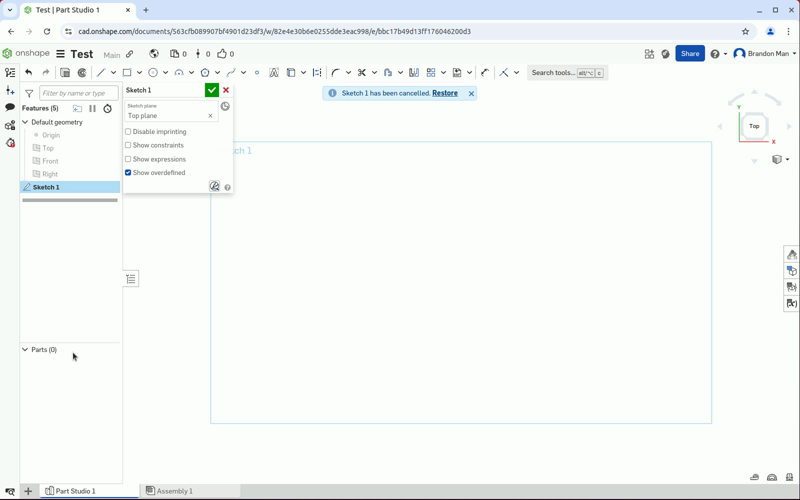
key(a)
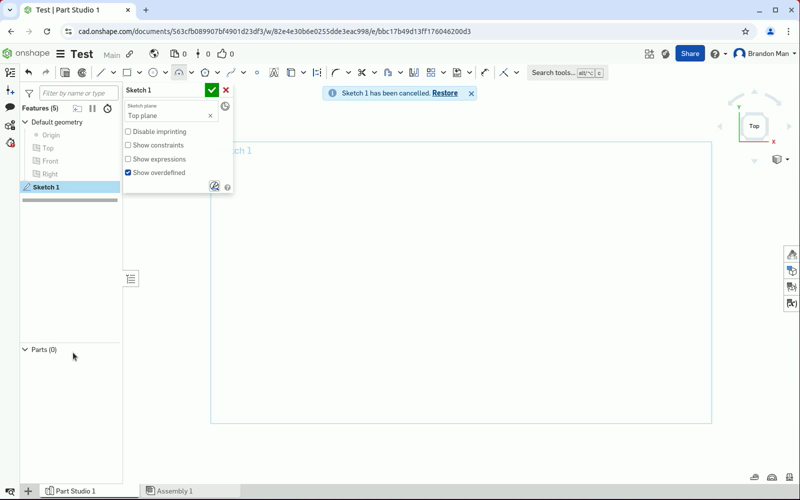
key_down(shift)
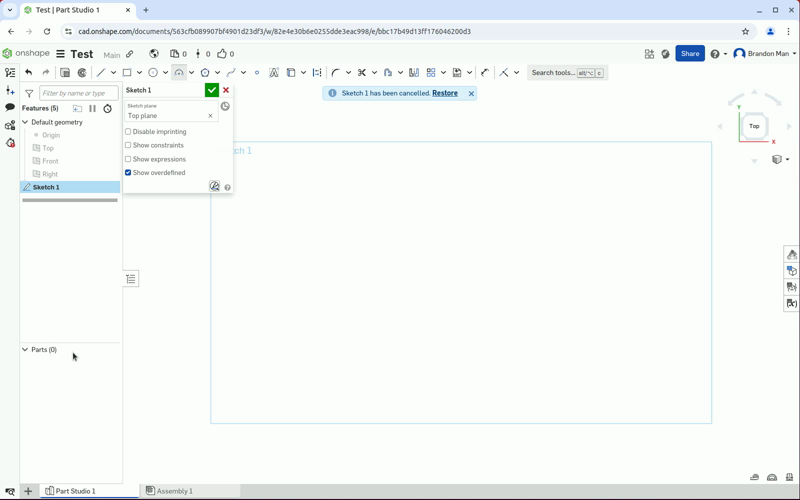
mouse_move(460, 270)
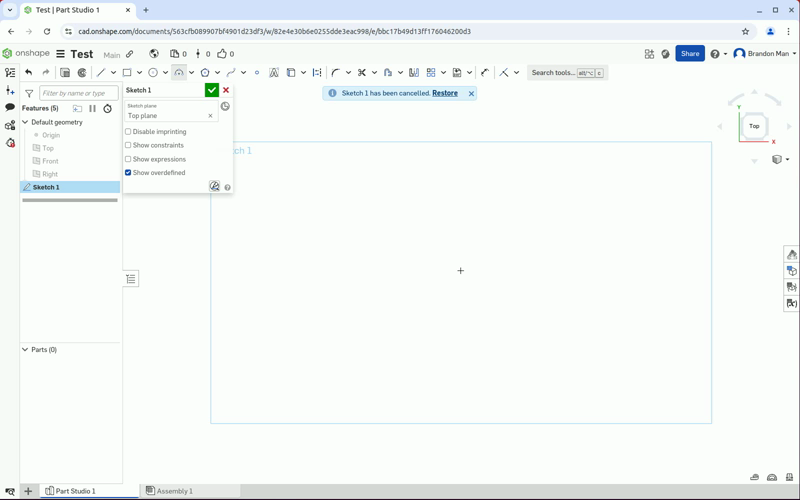
click(460, 270)
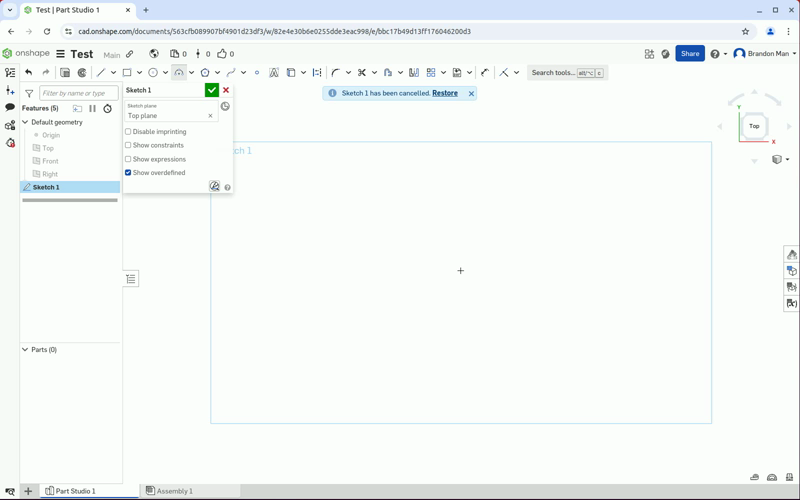
key_up(shift)
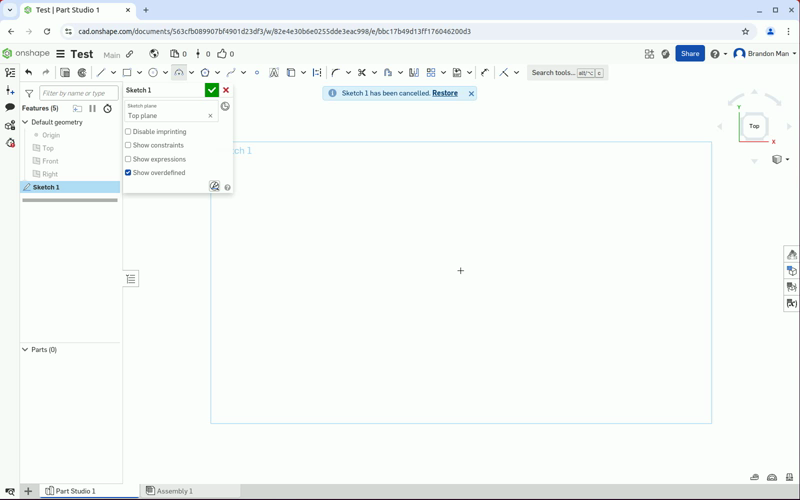
key_down(shift)
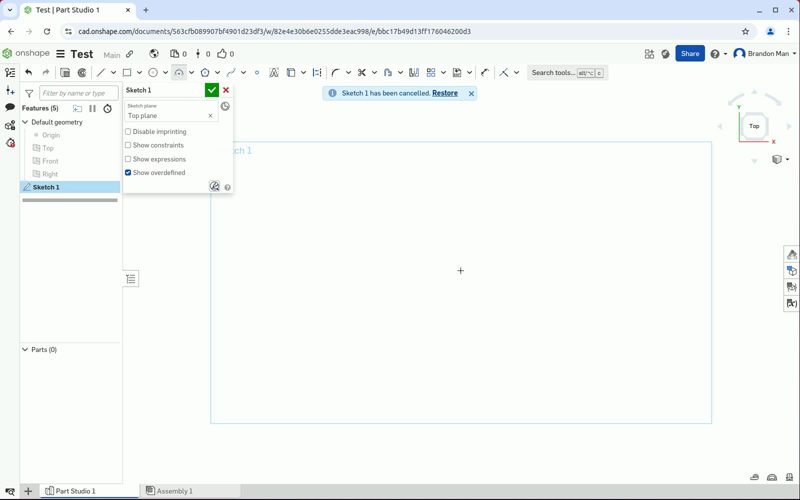
mouse_move(473, 282)
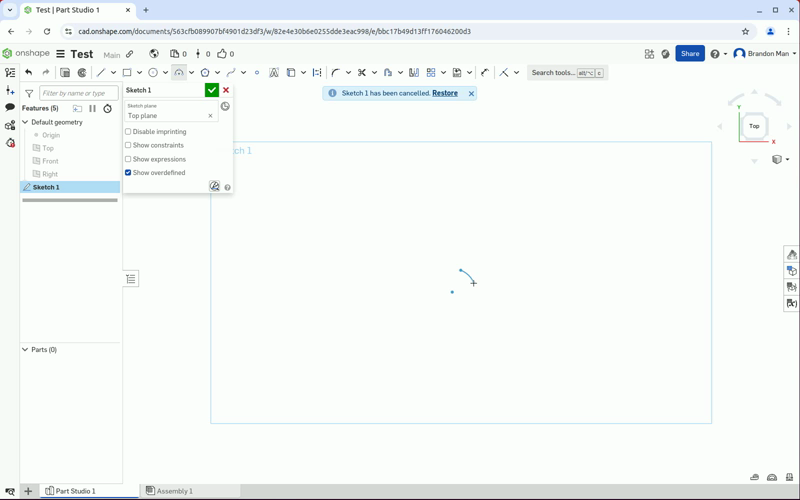
click(473, 282)
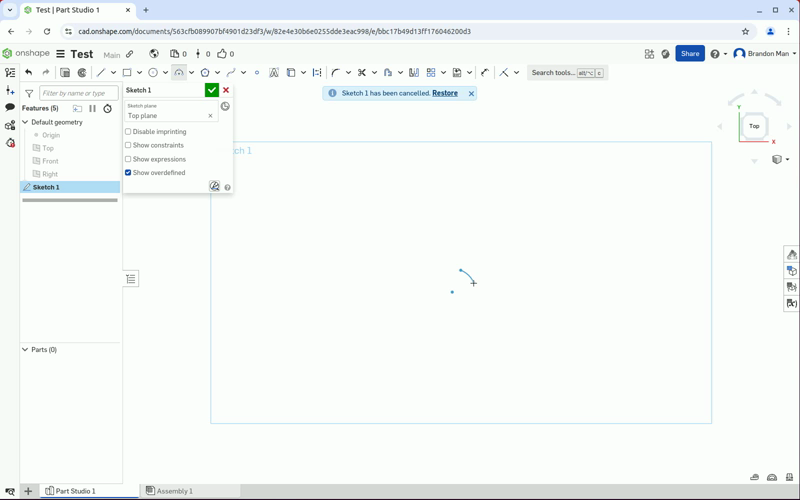
mouse_move(464, 279)
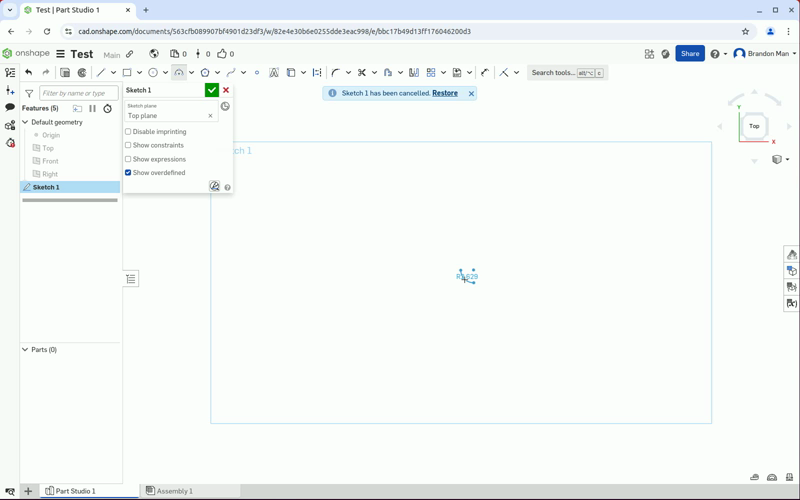
click(464, 279)
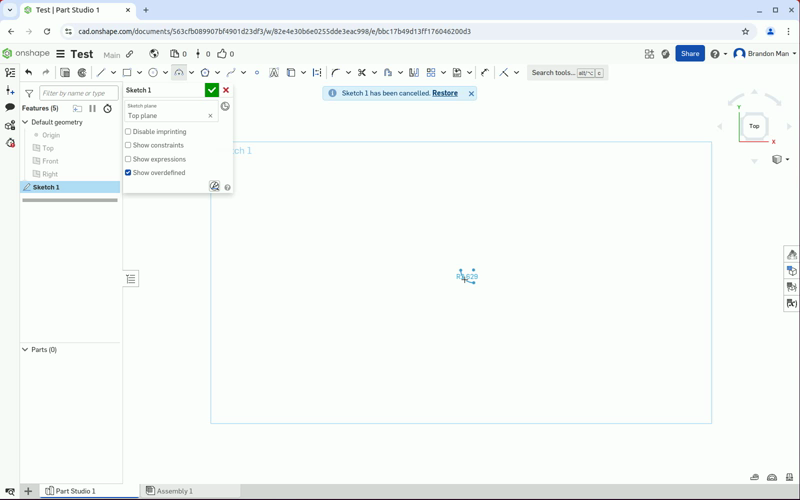
key_up(shift)
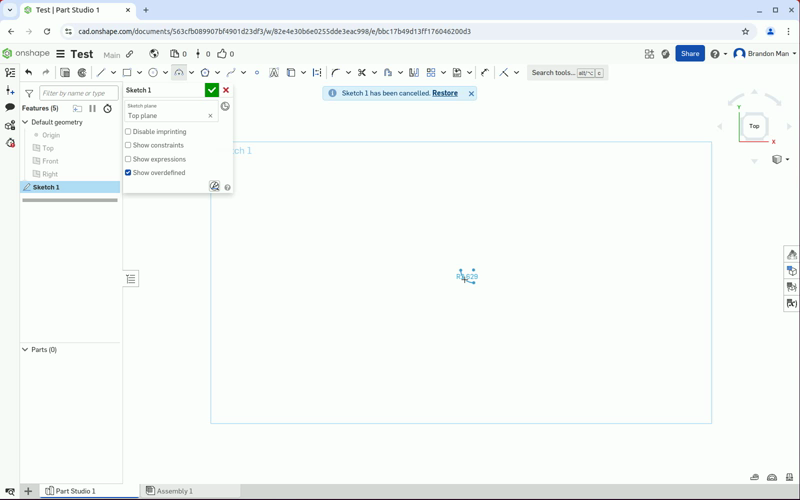
key(esc)
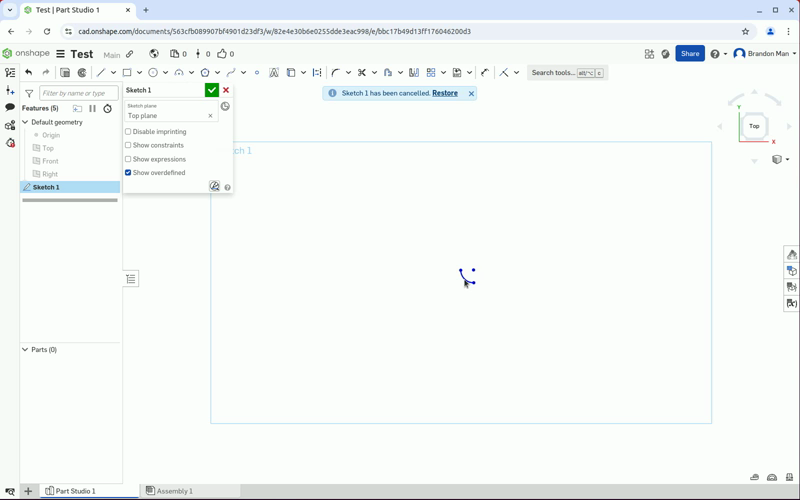
key(l)
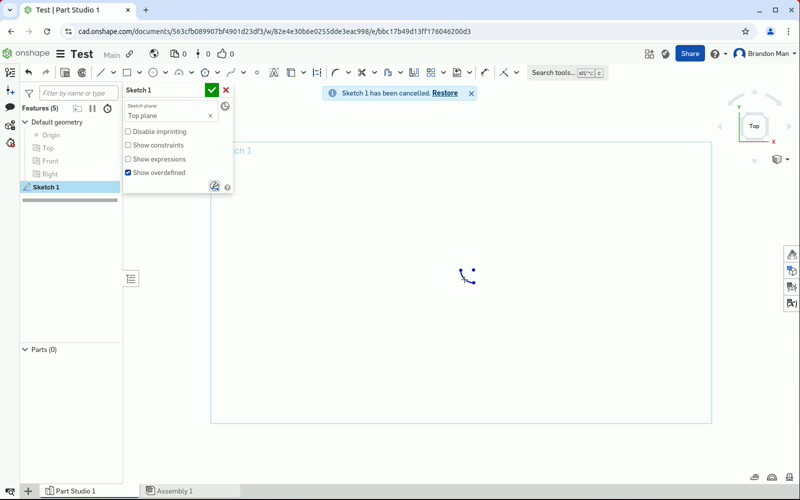
mouse_move(473, 282)
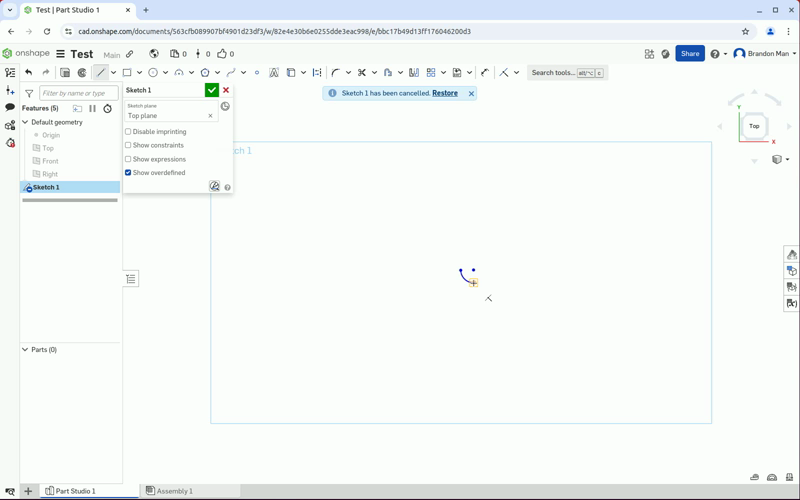
click(473, 282)
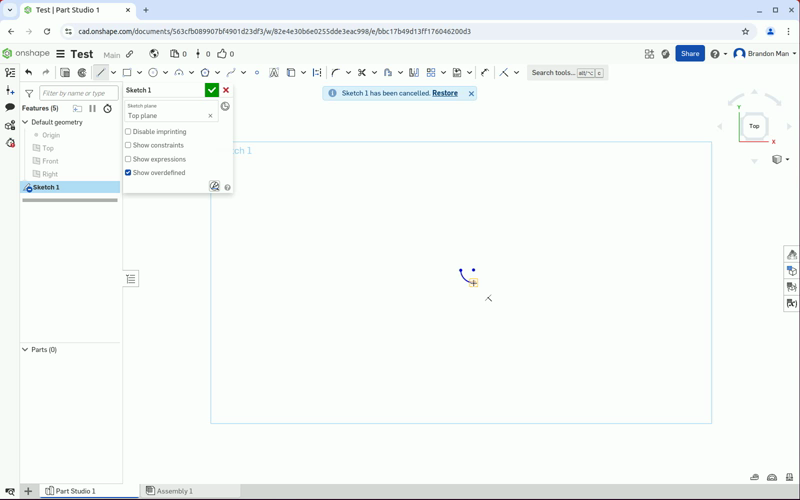
key_down(shift)
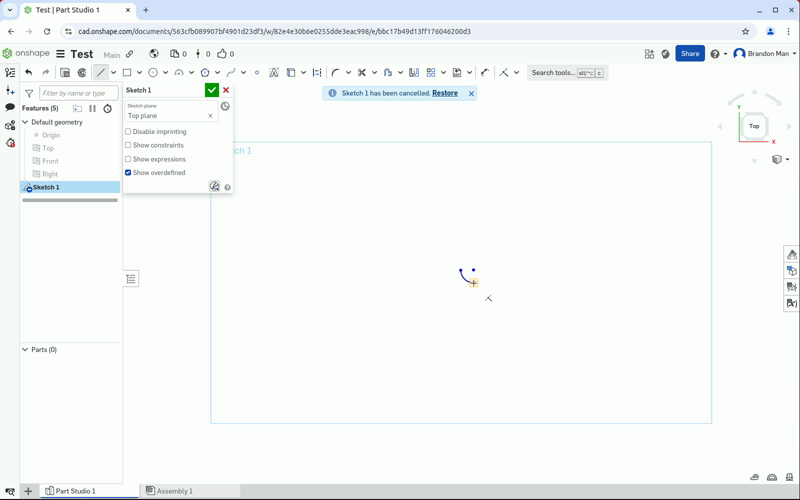
mouse_move(503, 282)
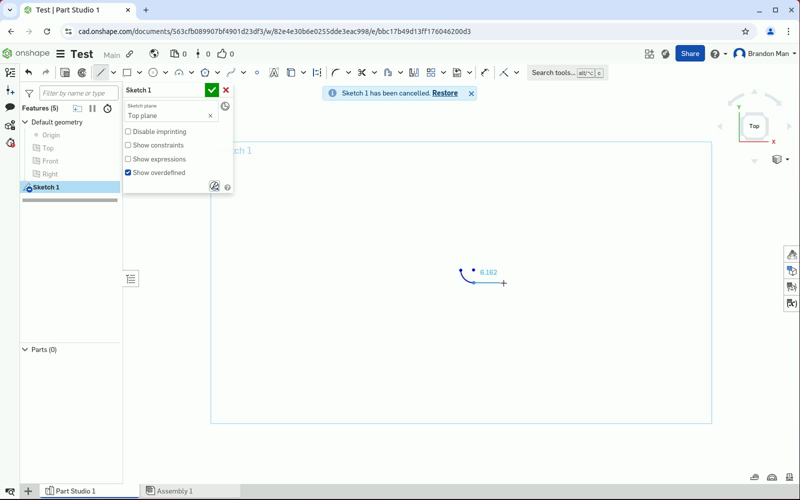
mouse_move(508, 282)
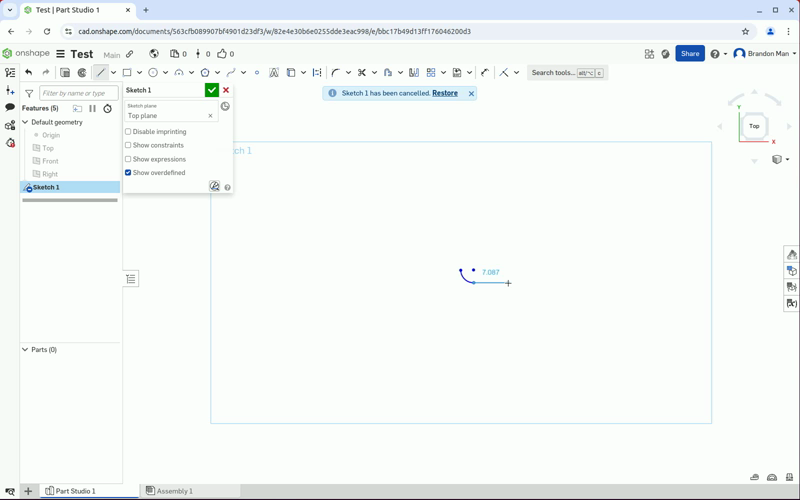
click(508, 282)
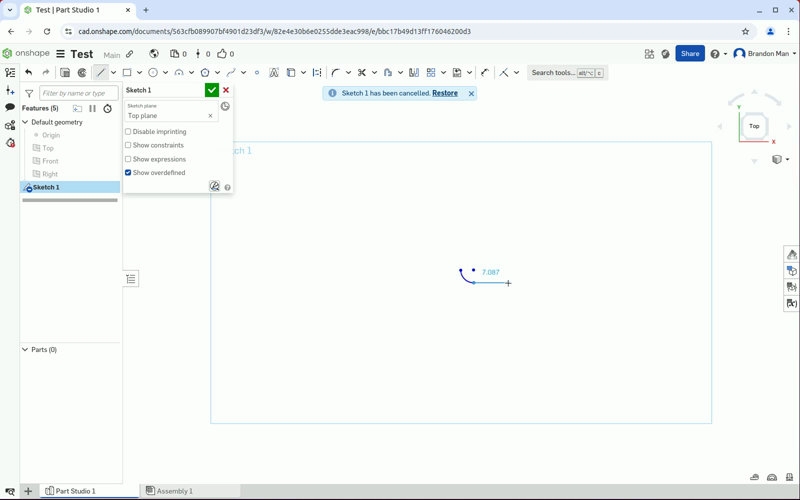
key_up(shift)
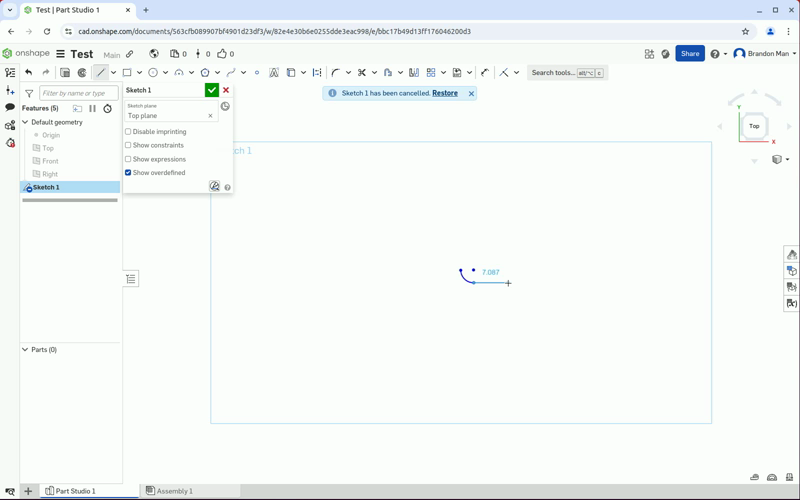
key_down(shift)
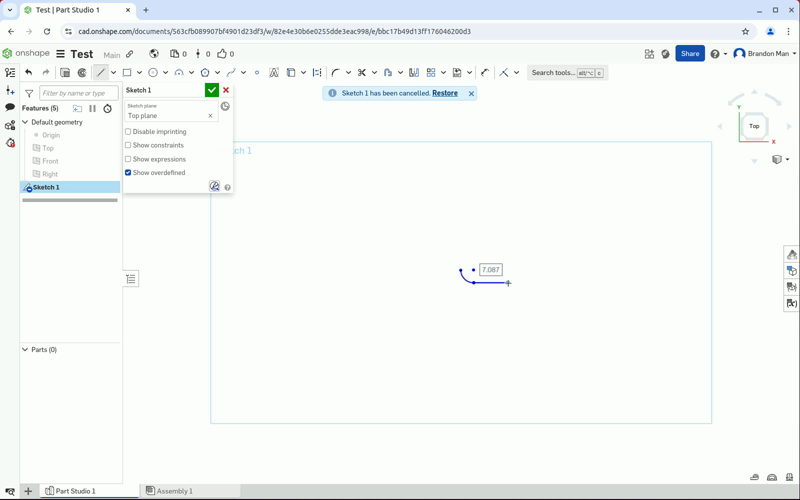
mouse_move(538, 282)
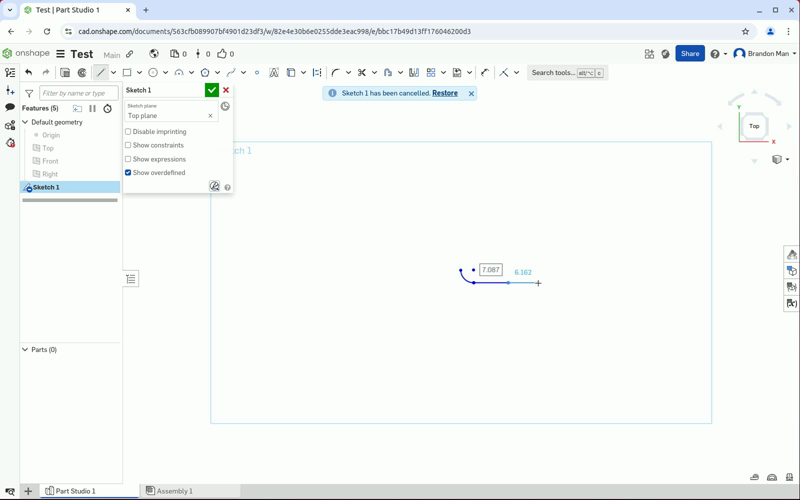
mouse_move(490, 233)
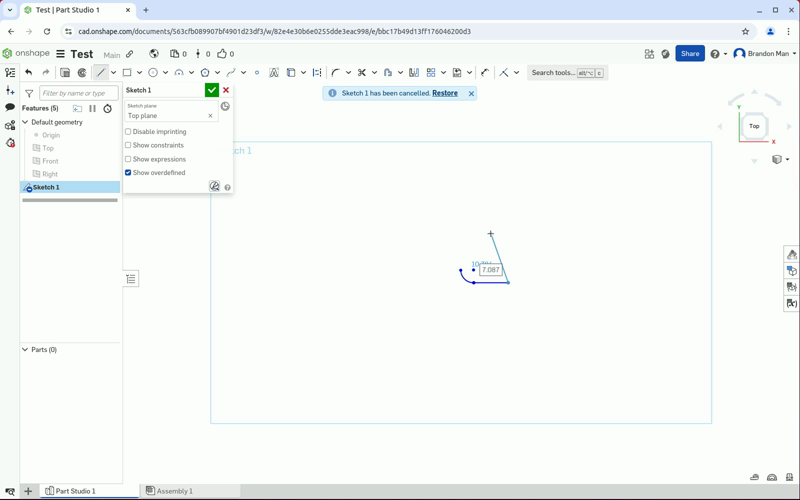
click(490, 233)
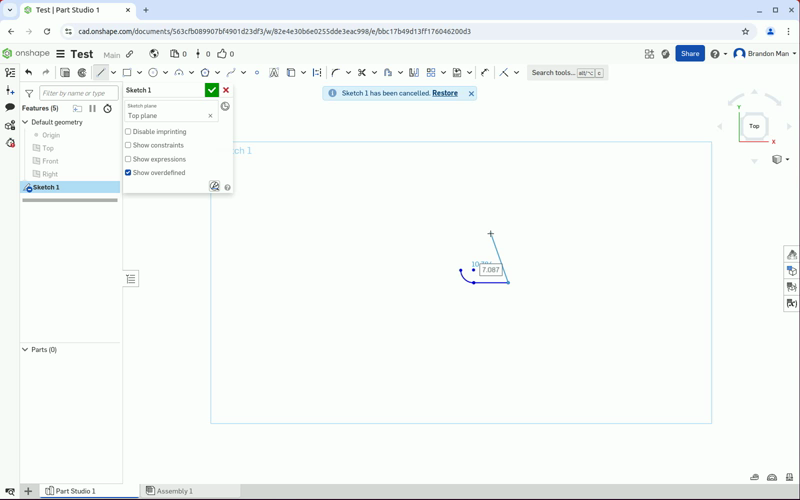
key_up(shift)
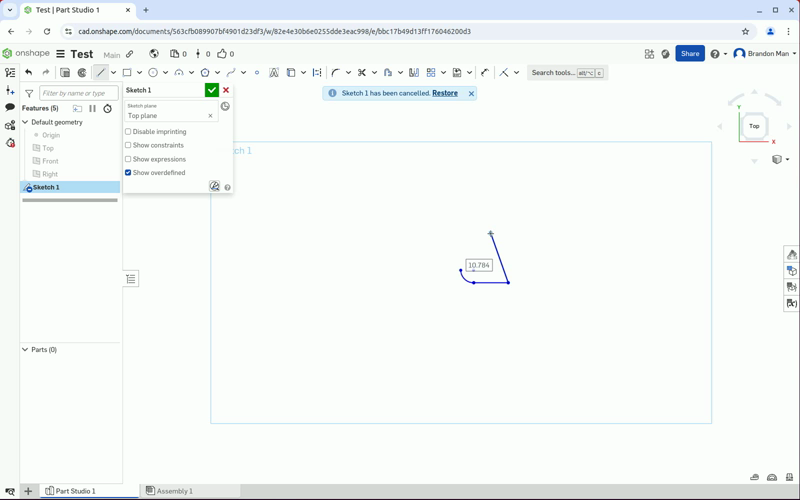
key_down(shift)
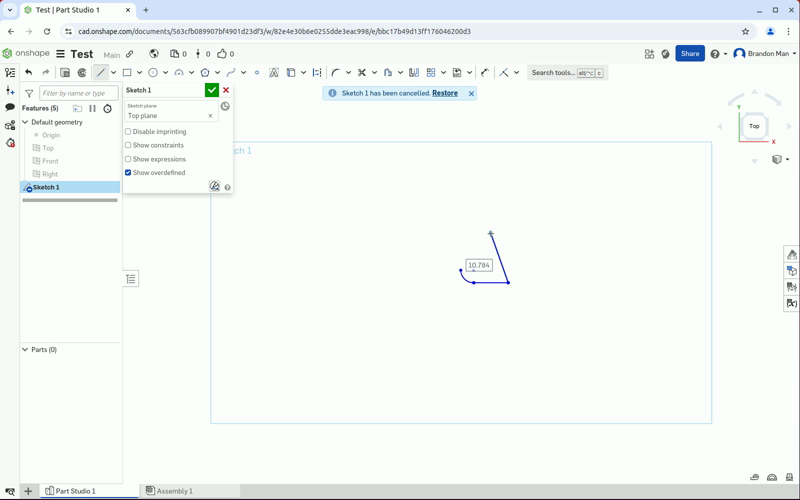
mouse_move(573, 203)
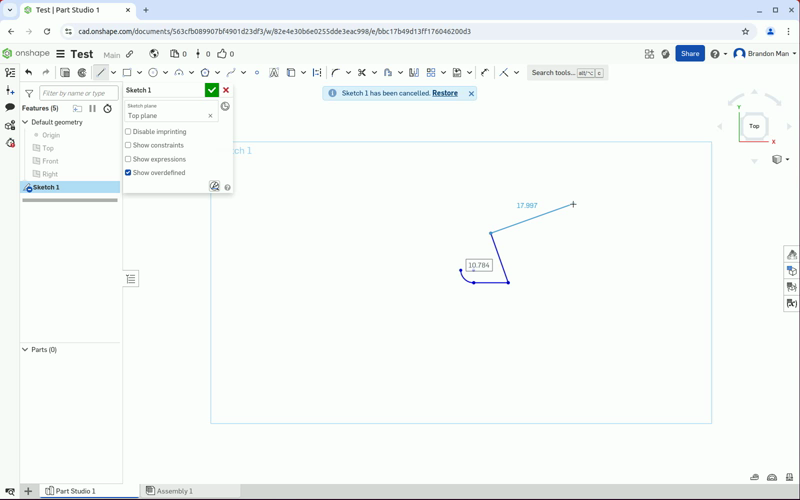
click(573, 203)
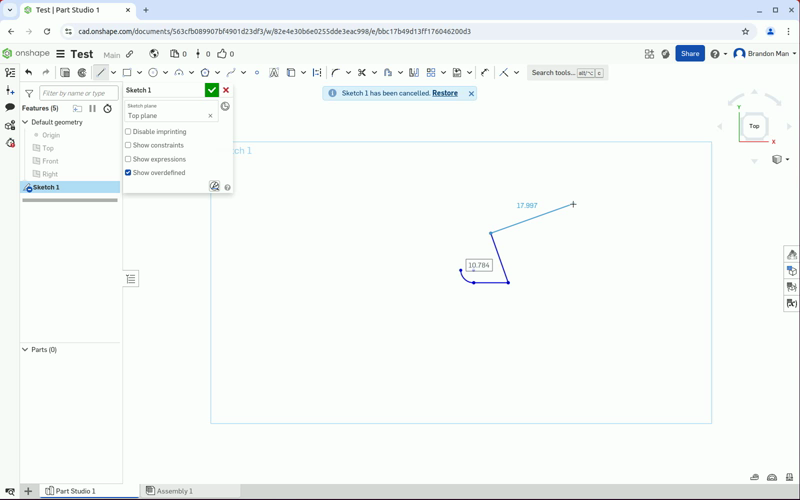
key_up(shift)
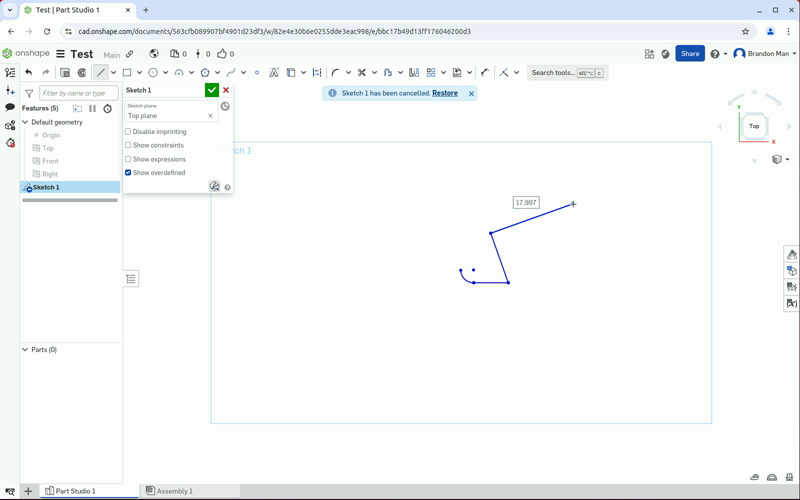
key_down(shift)
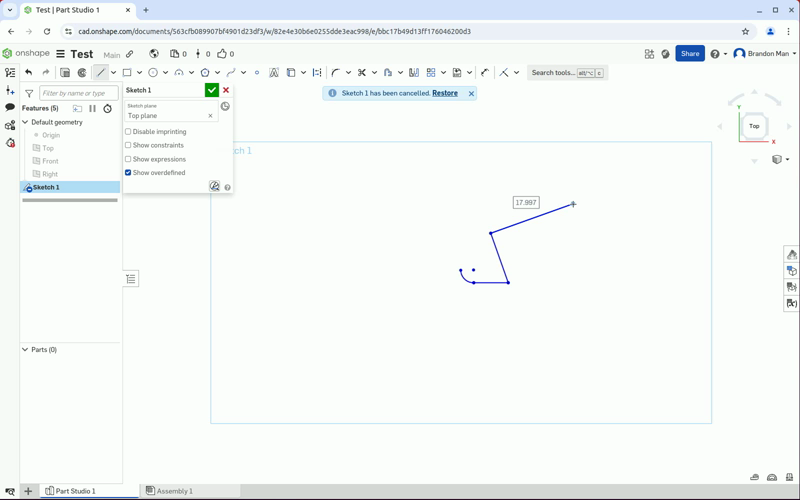
mouse_move(473, 203)
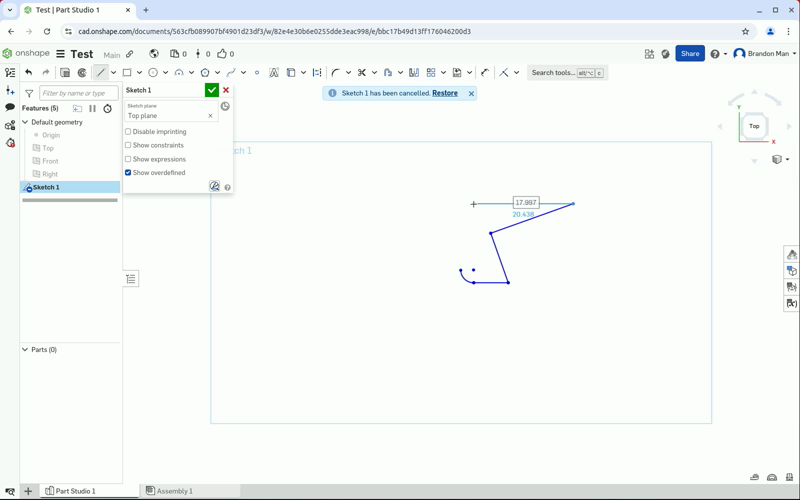
click(473, 203)
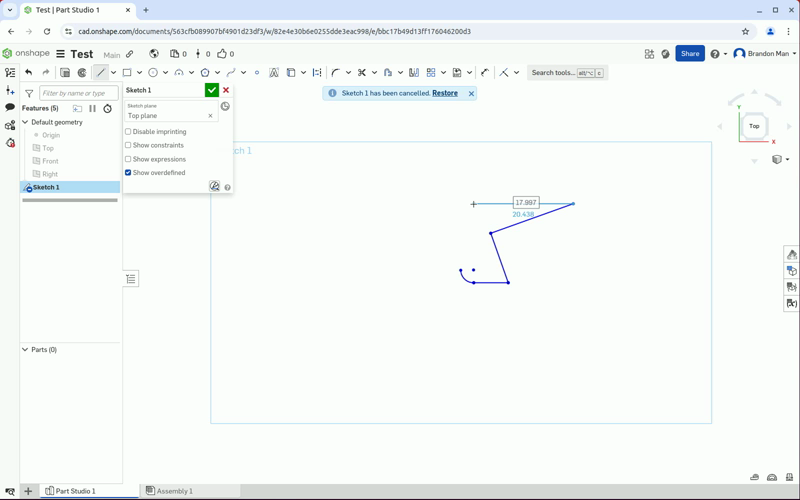
key_up(shift)
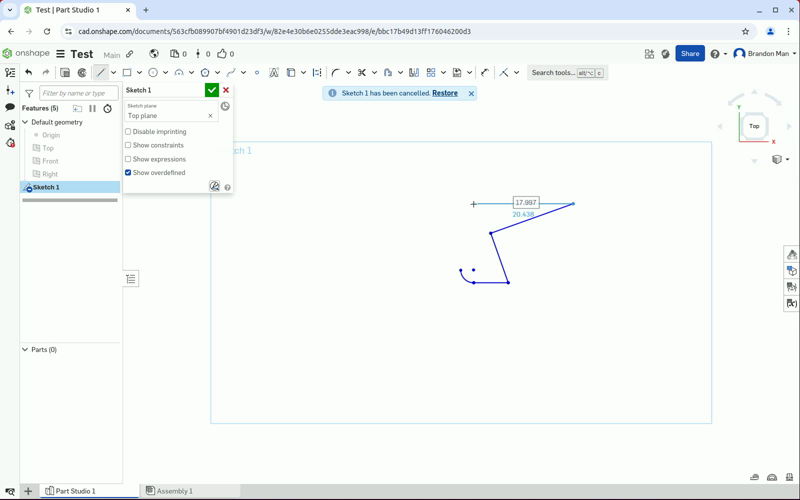
key(esc)
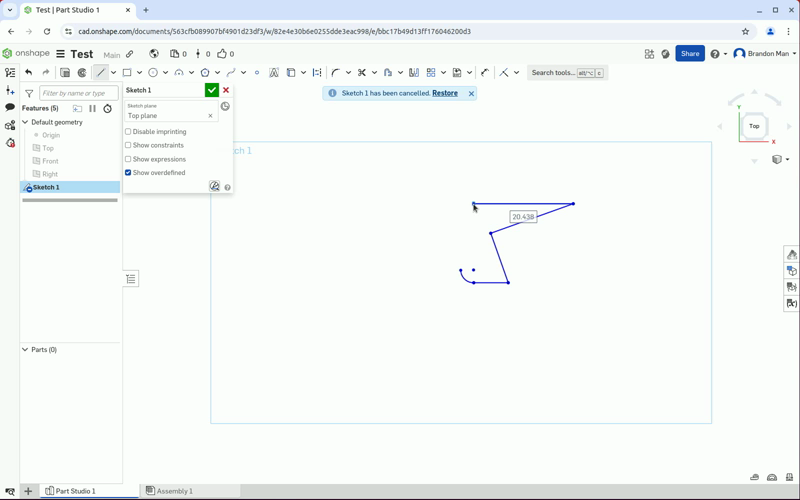
key(a)
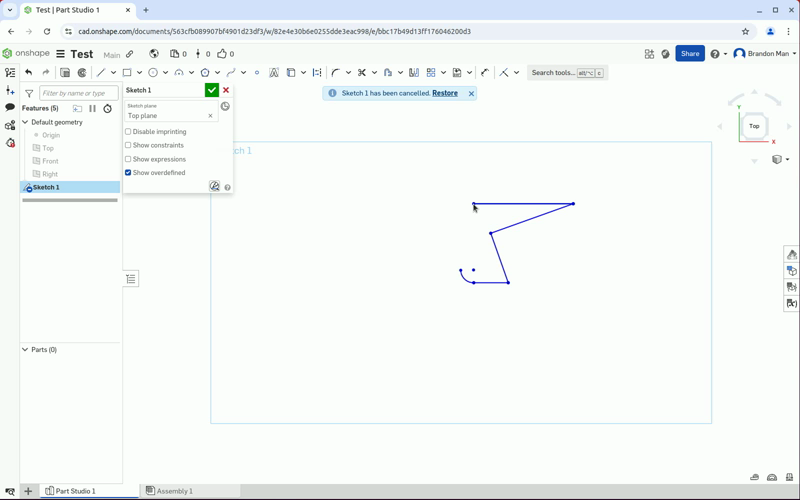
mouse_move(473, 203)
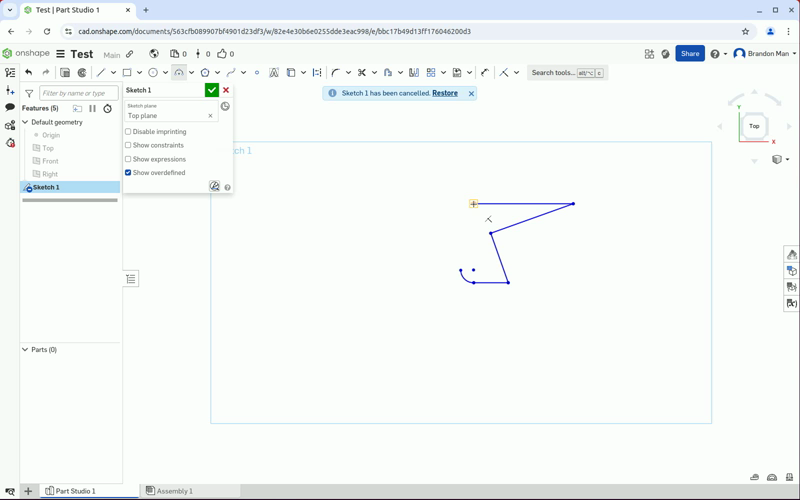
click(473, 203)
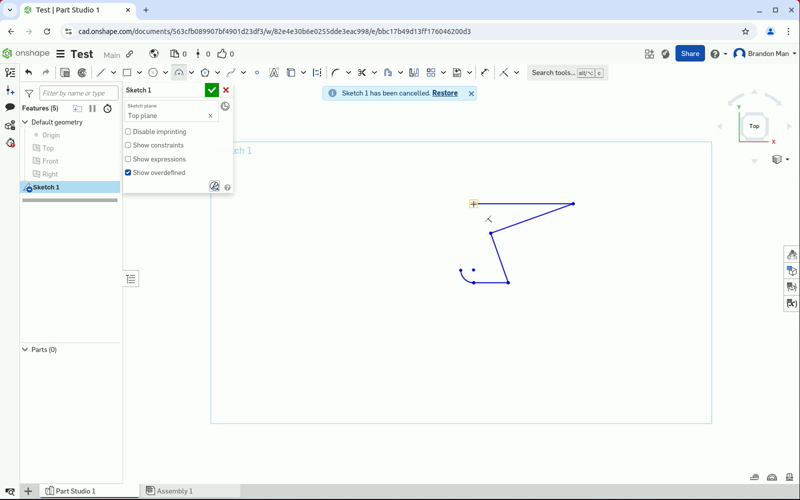
key_down(shift)
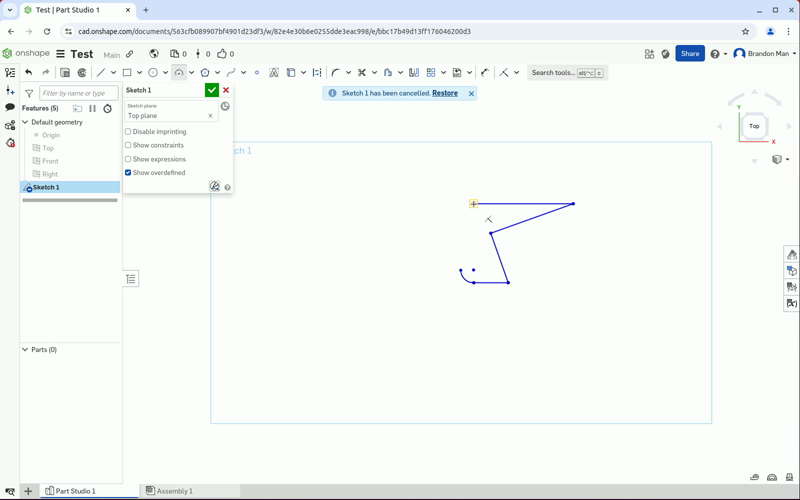
mouse_move(460, 216)
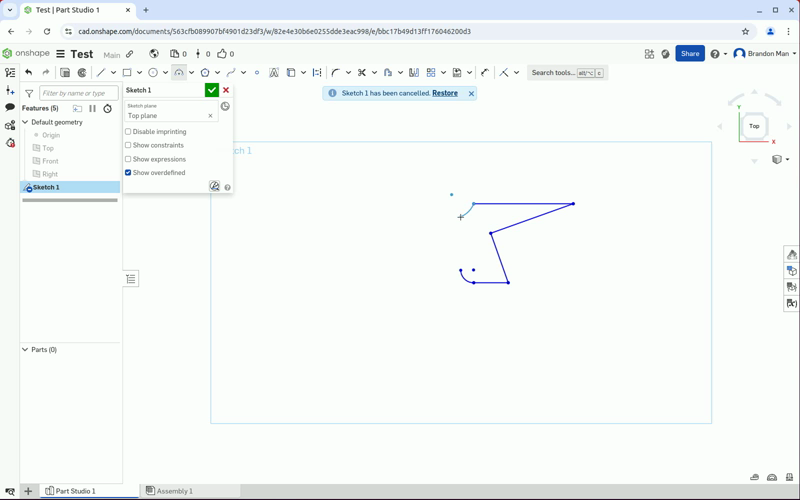
click(460, 216)
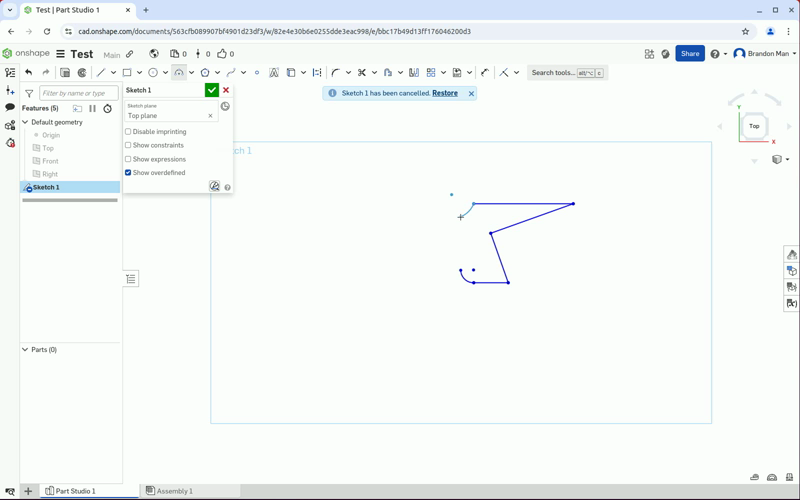
mouse_move(464, 207)
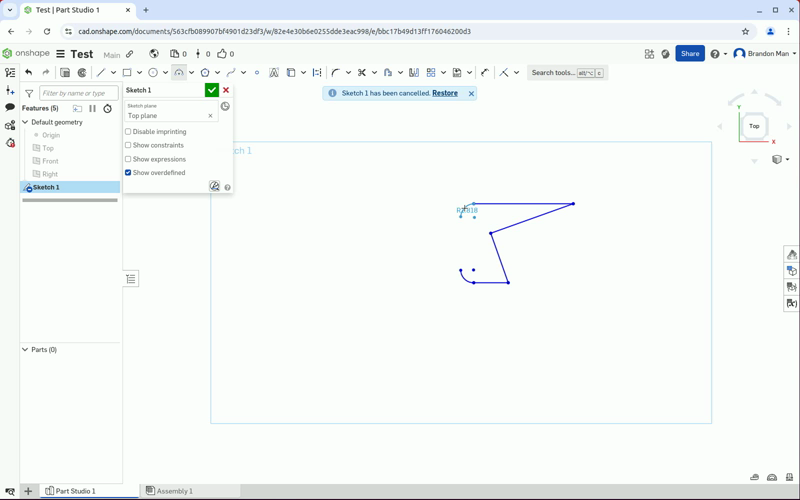
click(464, 207)
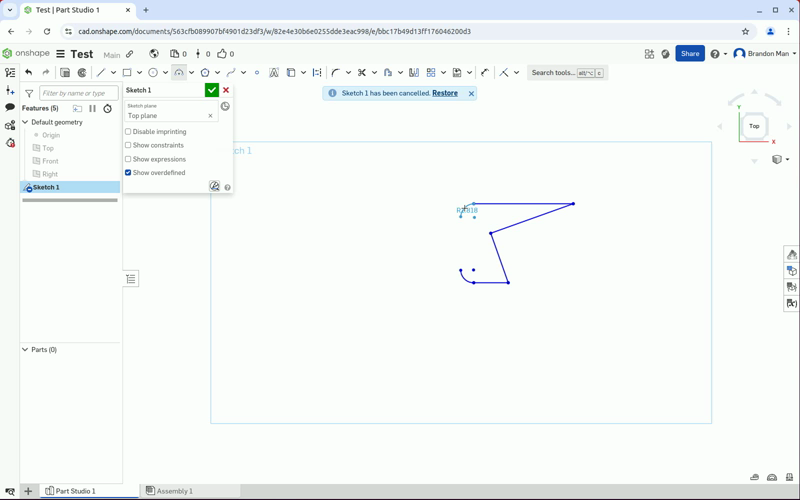
key_up(shift)
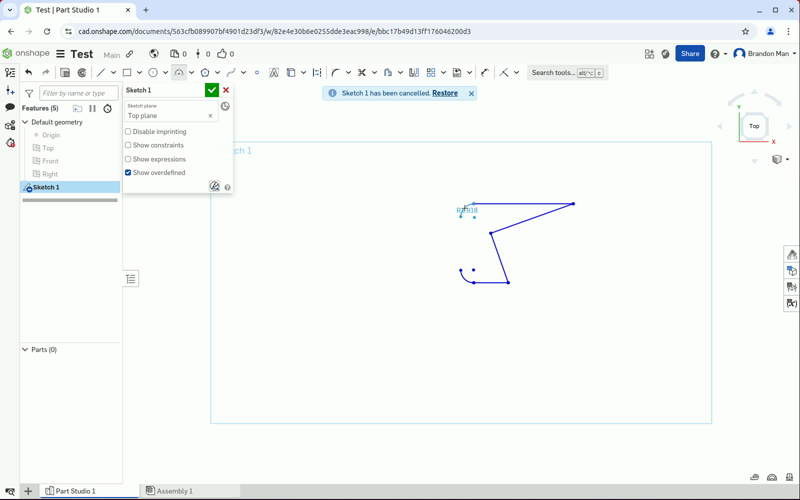
key(esc)
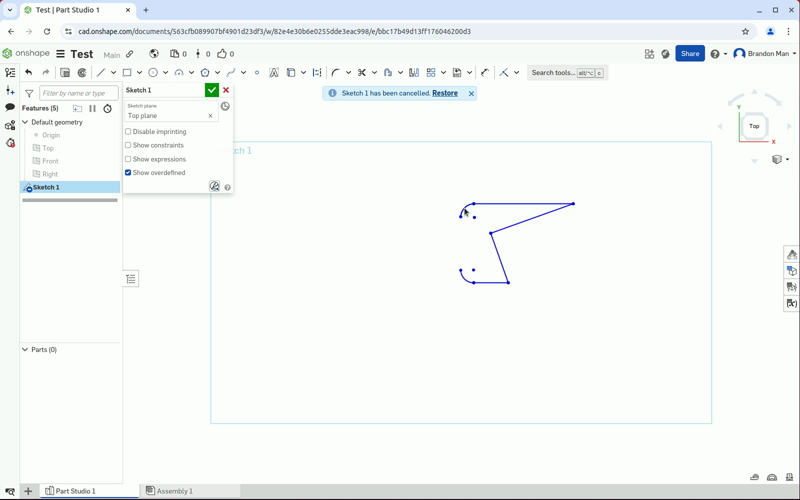
key(l)
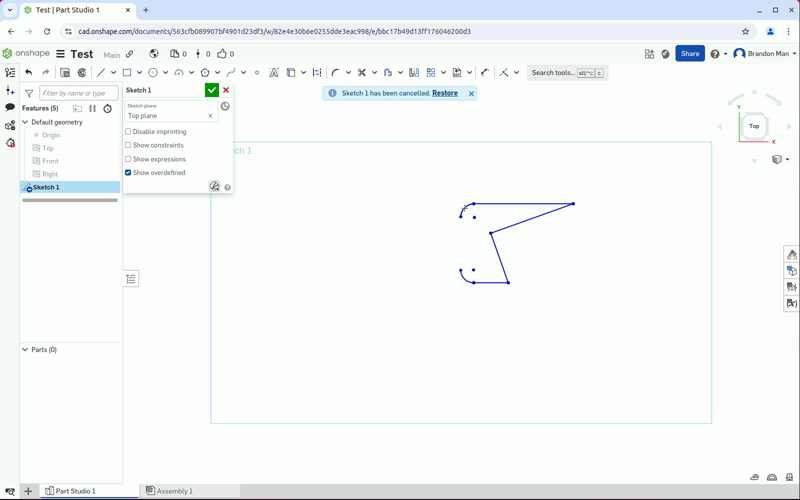
mouse_move(460, 216)
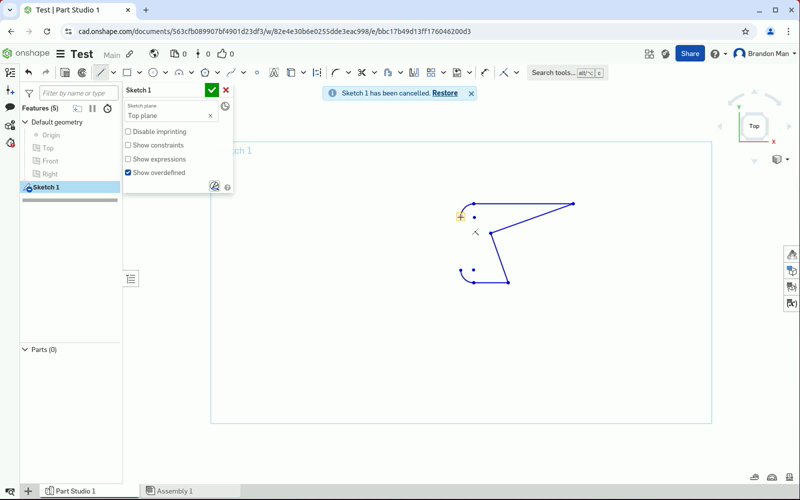
click(460, 216)
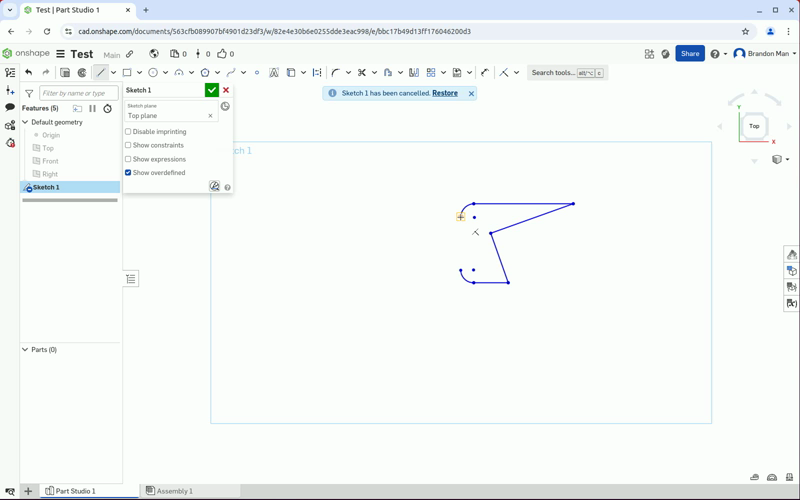
mouse_move(490, 216)
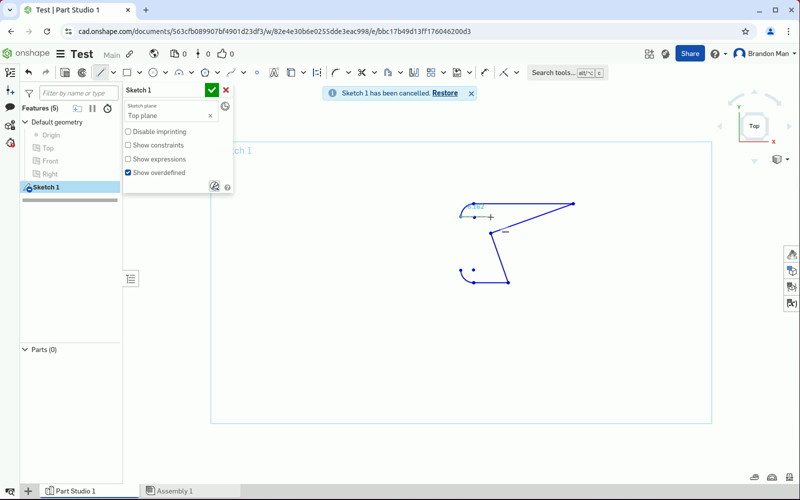
key_down(shift)
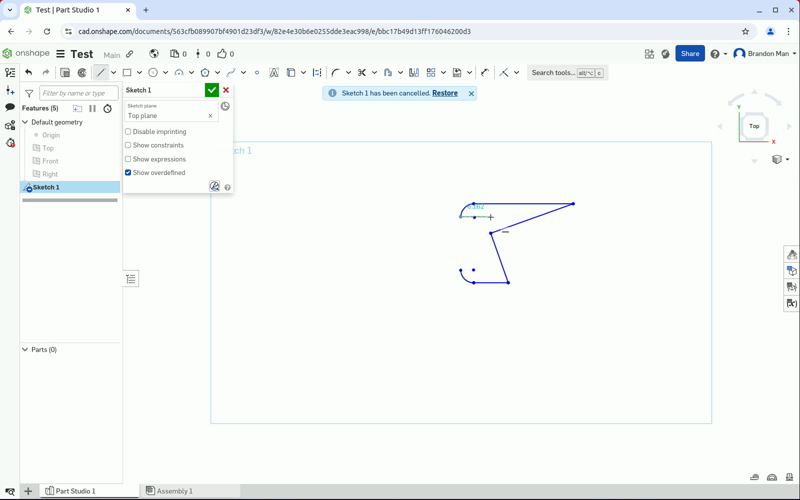
mouse_move(460, 270)
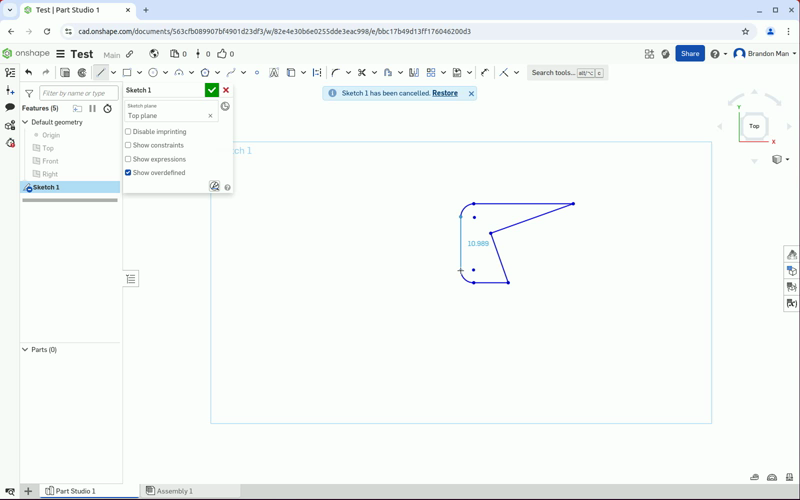
key_up(shift)
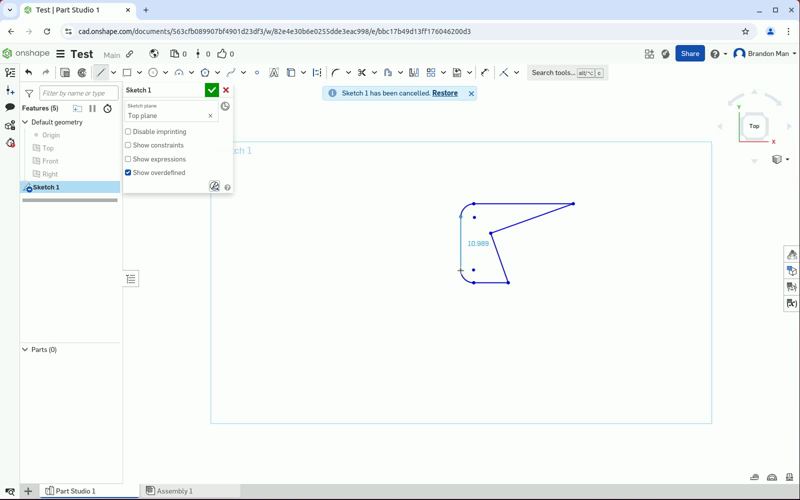
click(460, 270)
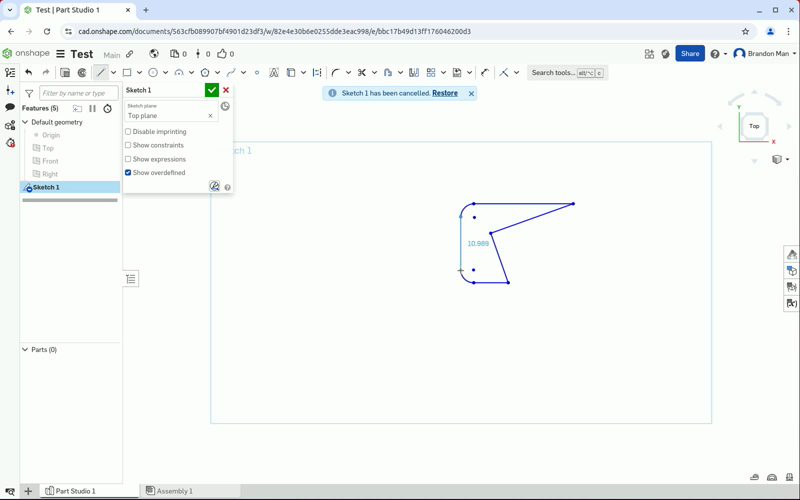
key(esc)
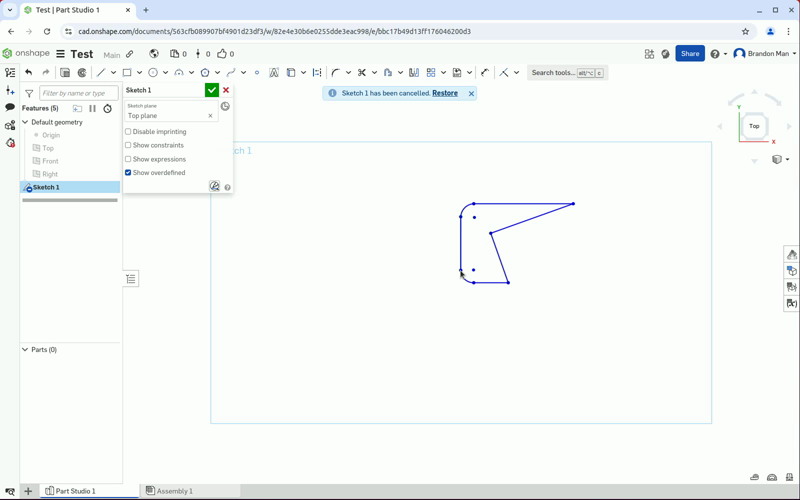
key(c)
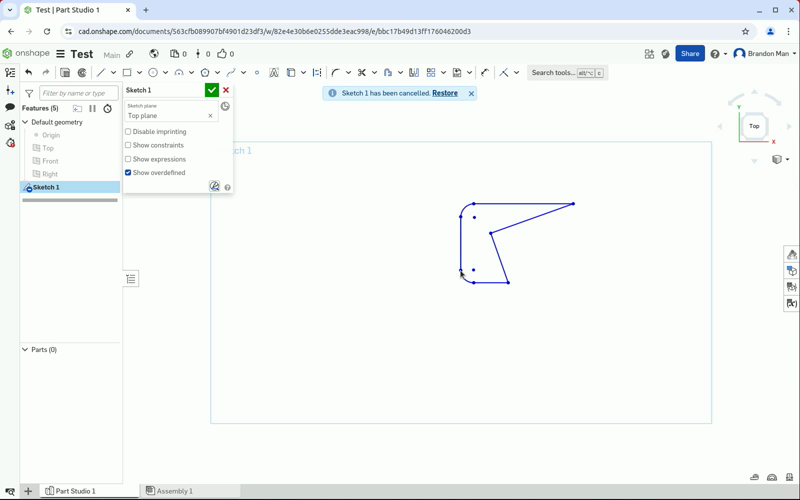
key_down(shift)
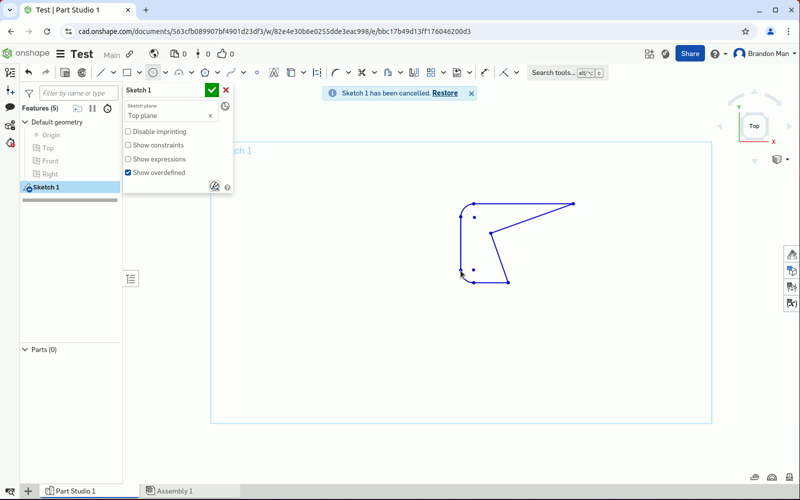
mouse_move(476, 270)
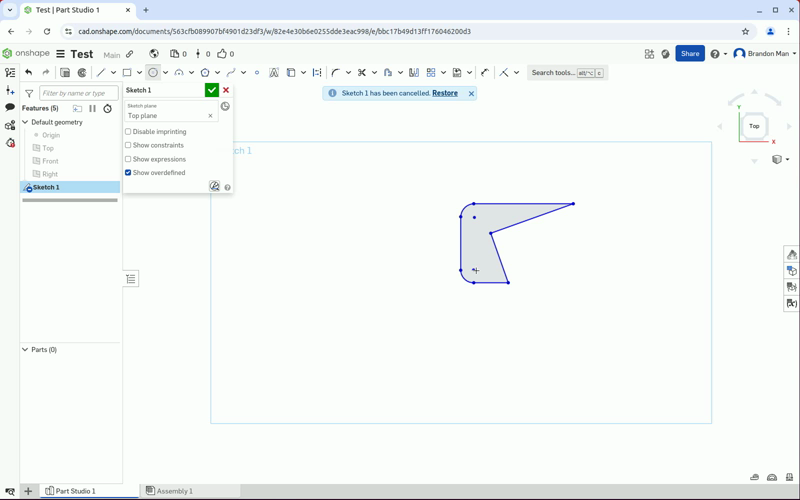
scroll(6)
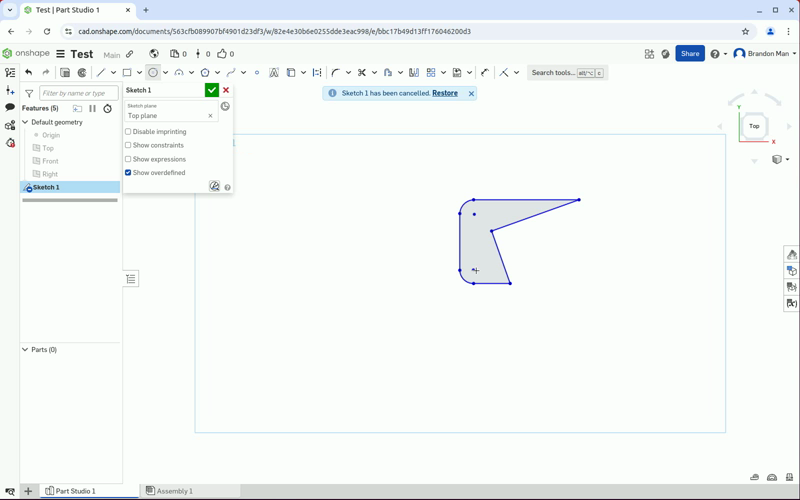
scroll(6)
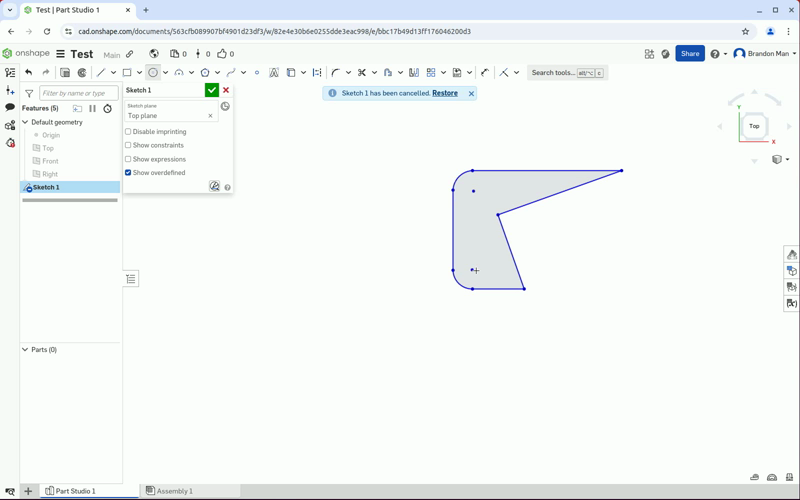
scroll(6)
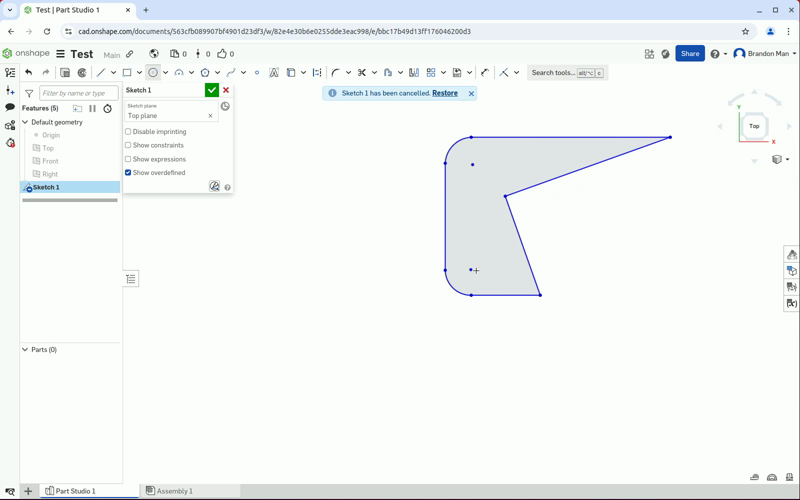
scroll(6)
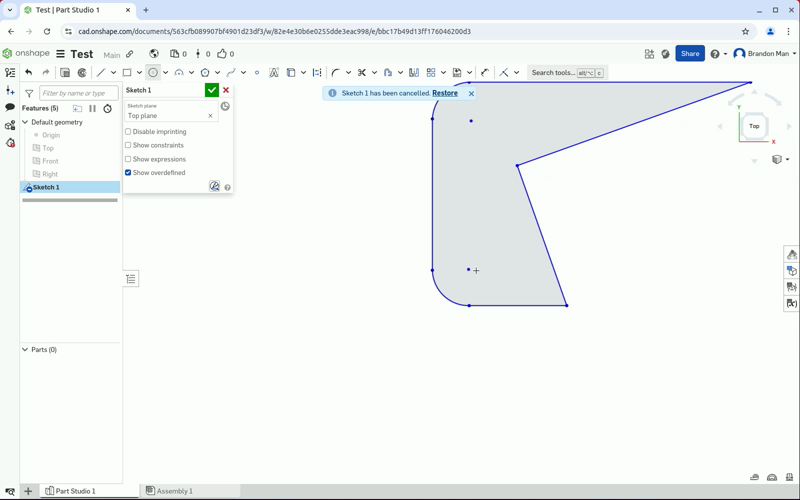
scroll(6)
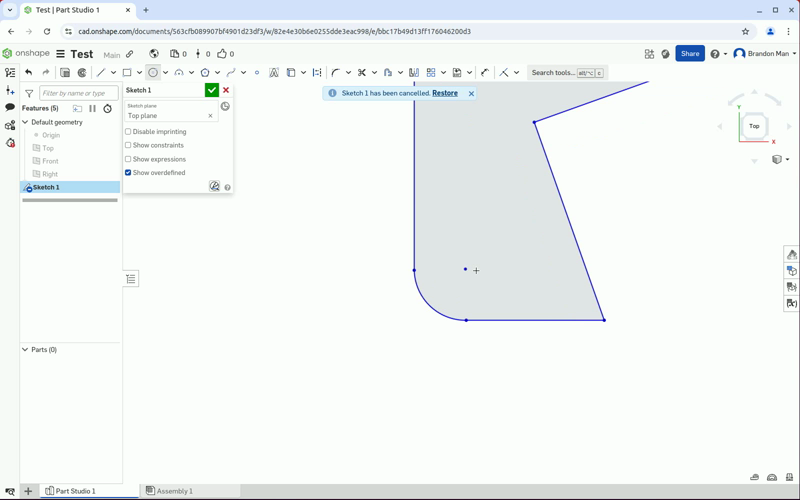
scroll(6)
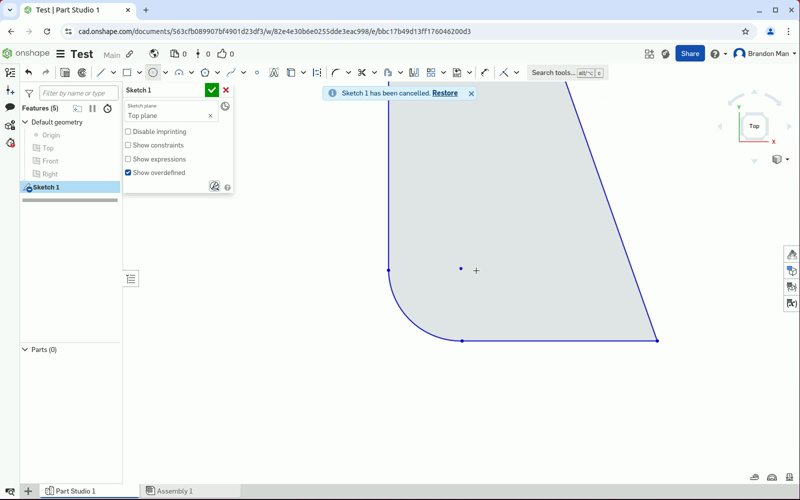
scroll(6)
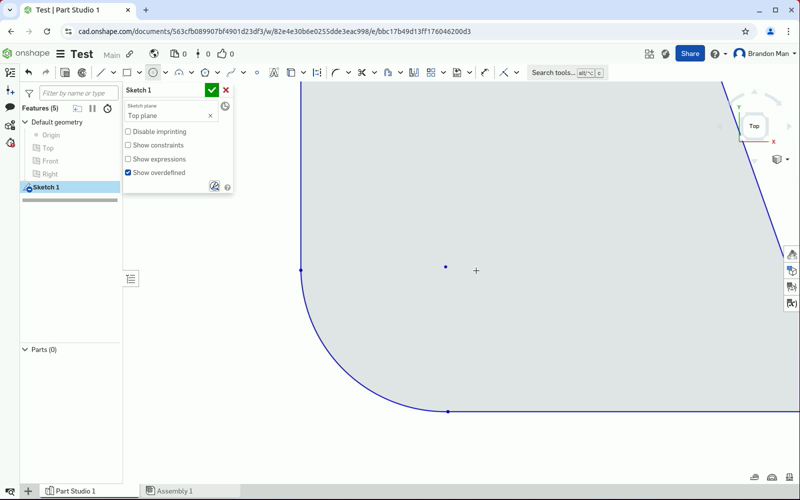
click(476, 270)
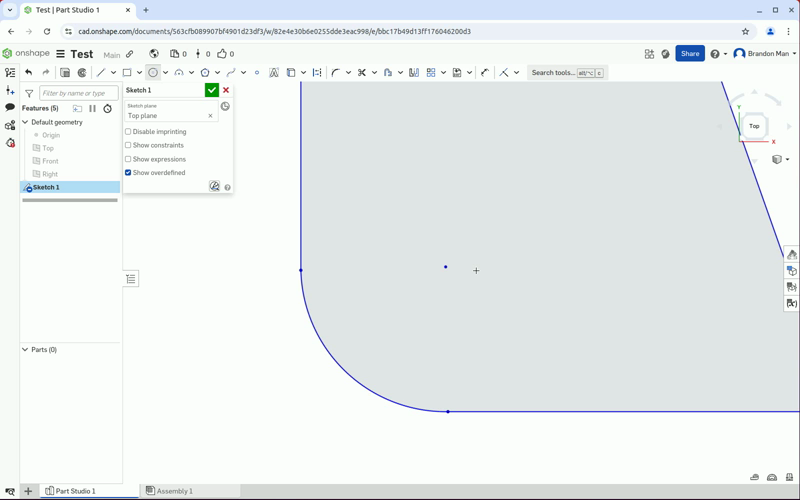
scroll(-6)
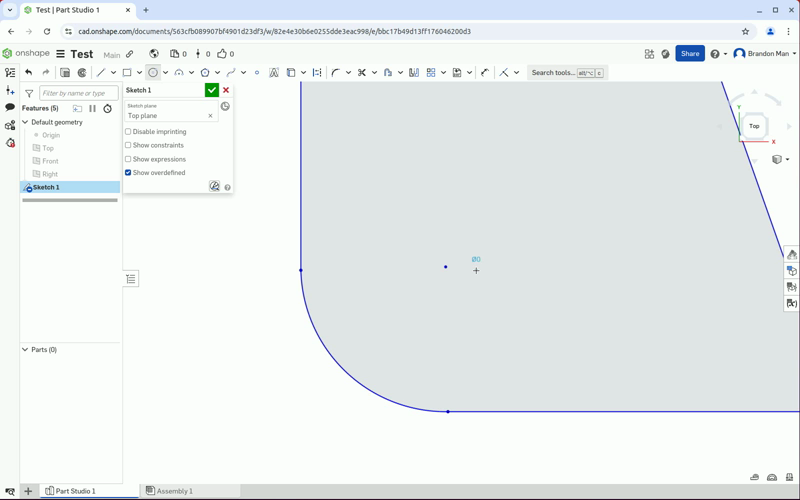
scroll(-6)
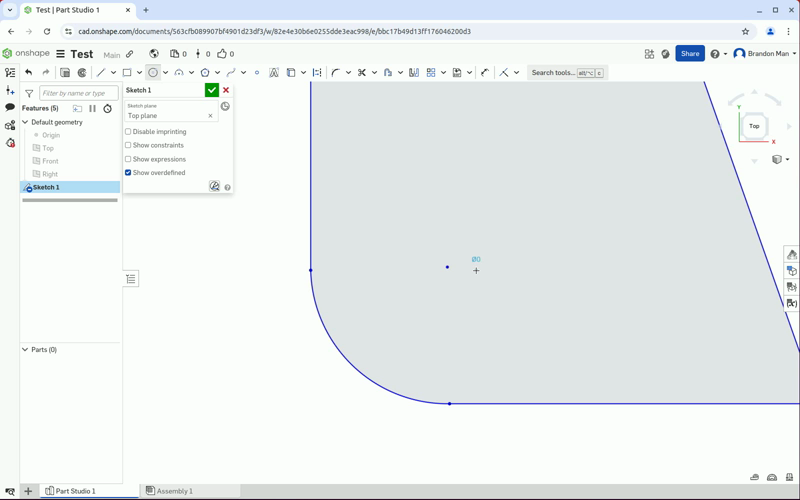
scroll(-6)
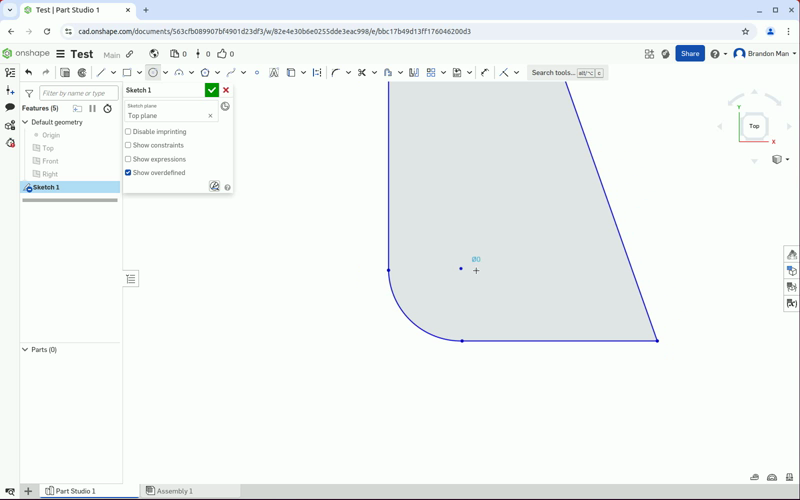
scroll(-6)
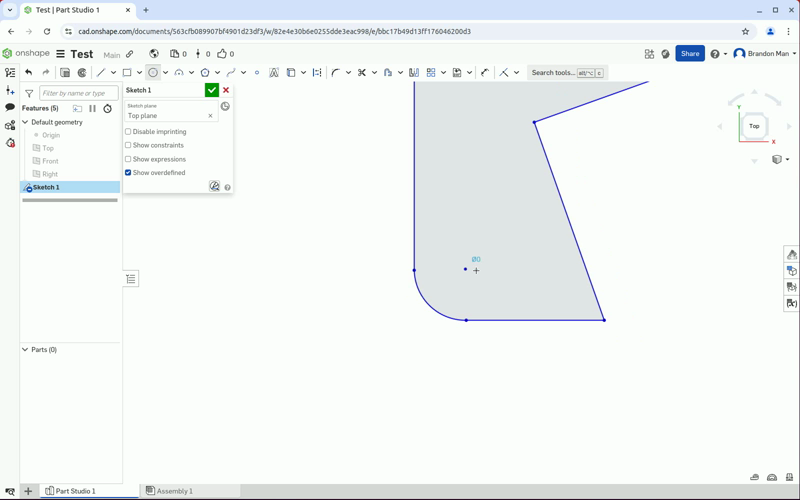
scroll(-6)
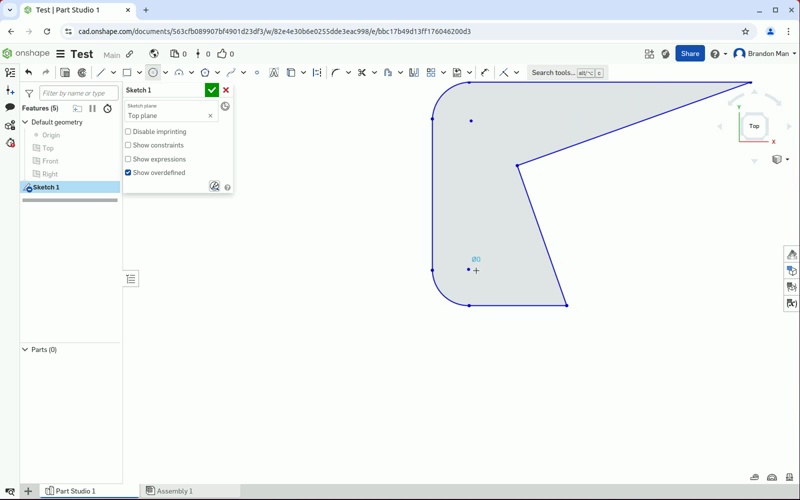
scroll(-6)
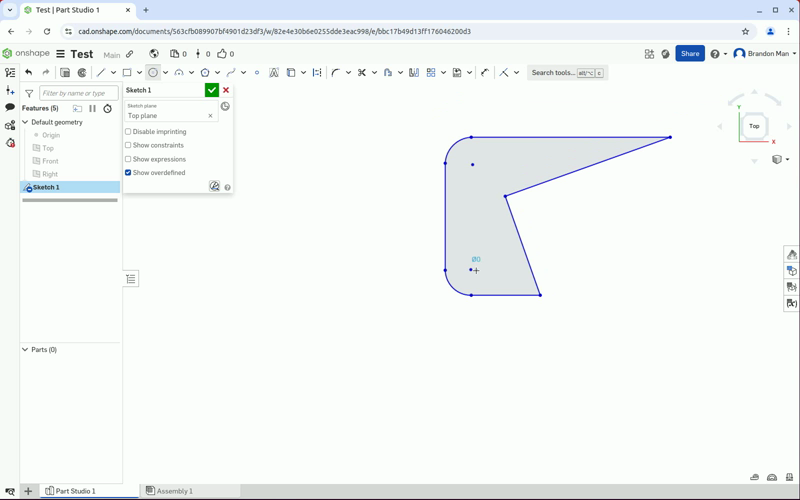
scroll(-6)
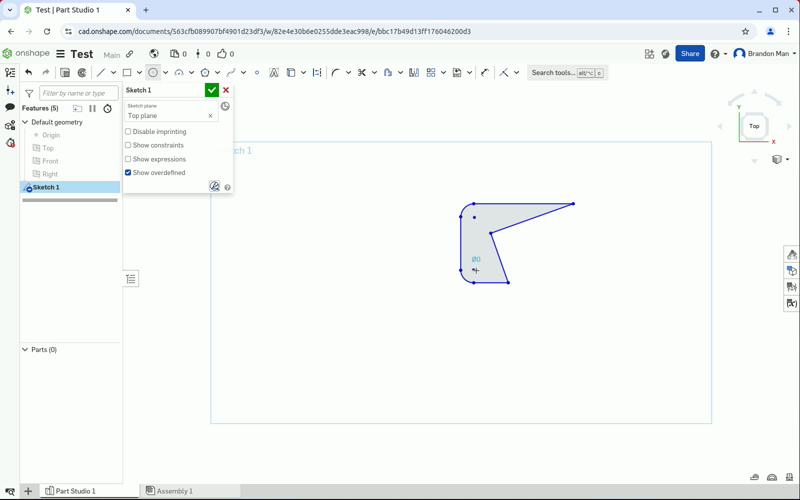
key_up(shift)
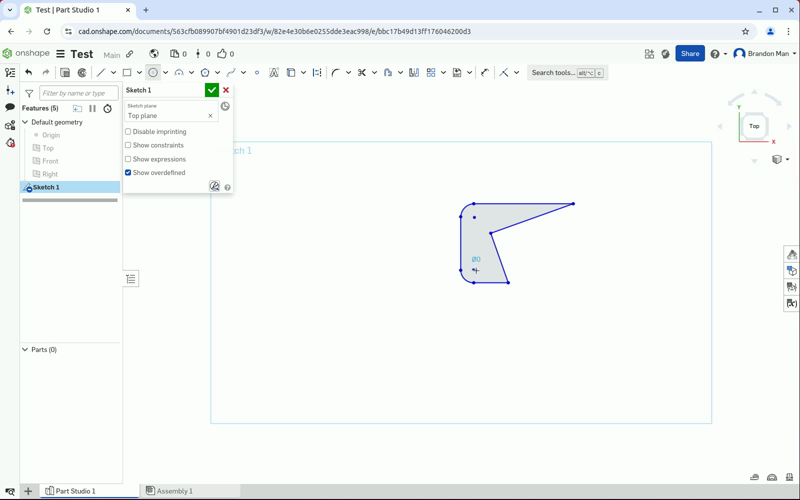
mouse_move(483, 270)
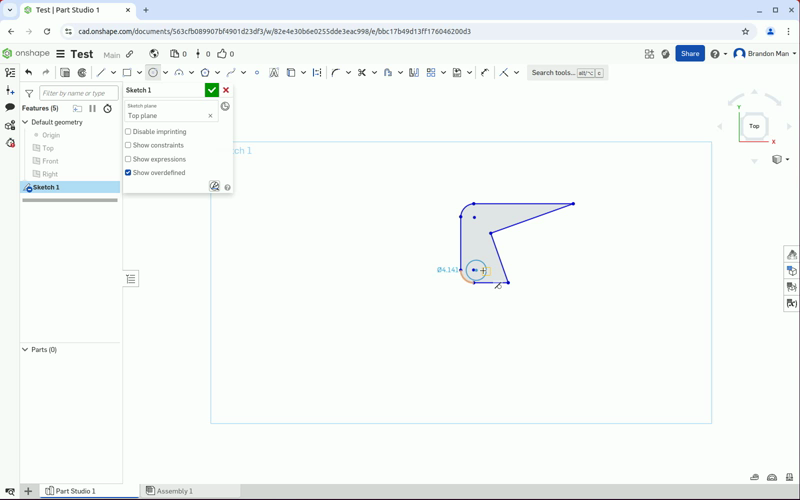
click(483, 270)
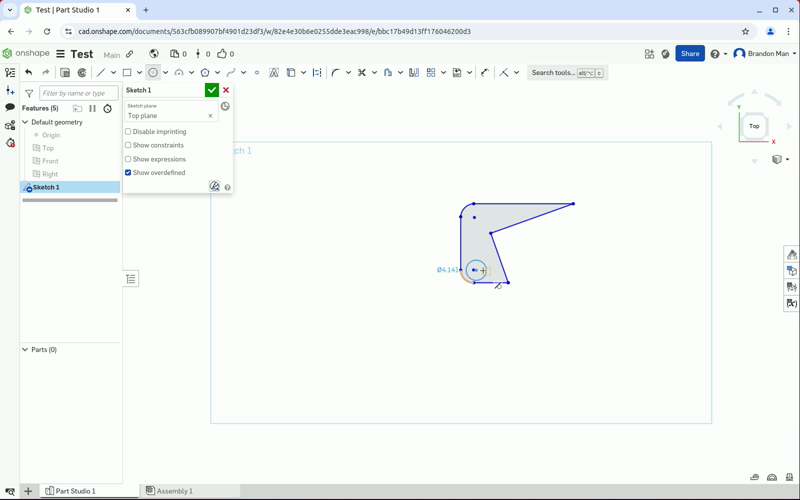
key(esc)
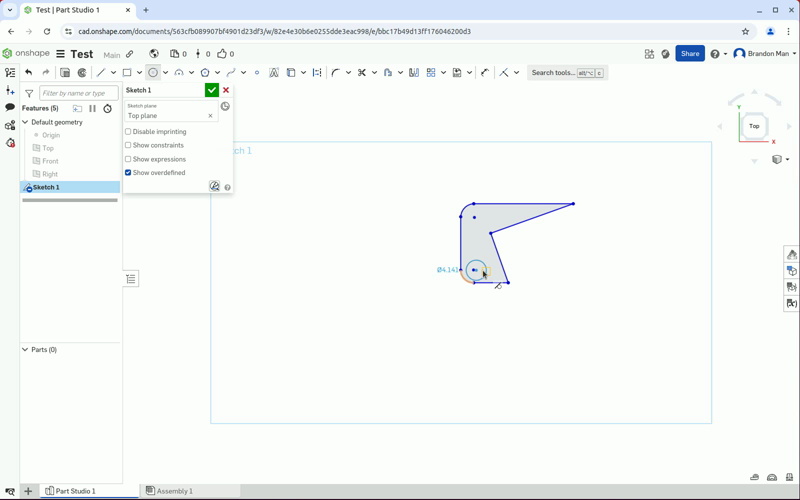
key(c)
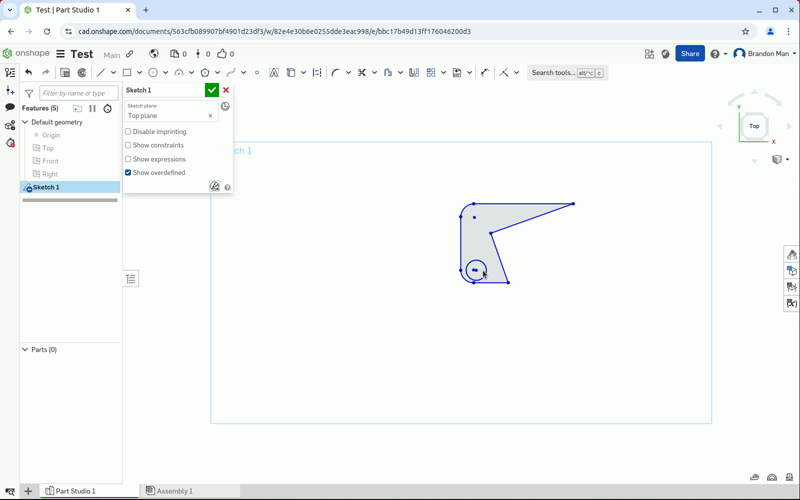
key_down(shift)
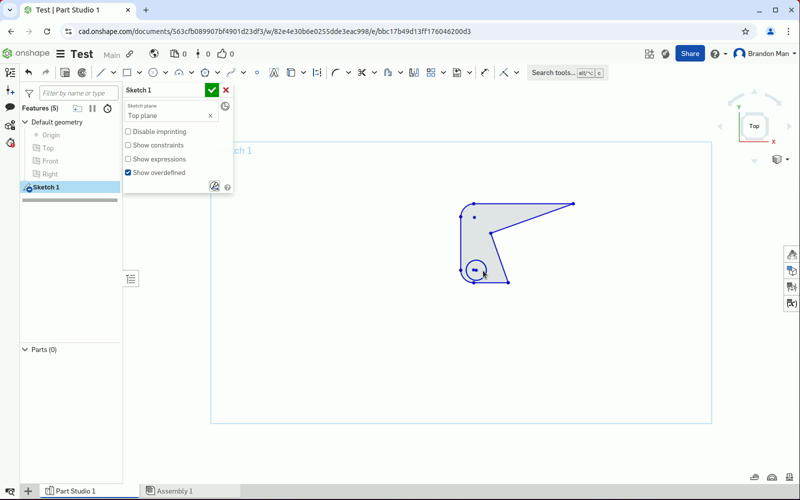
mouse_move(476, 216)
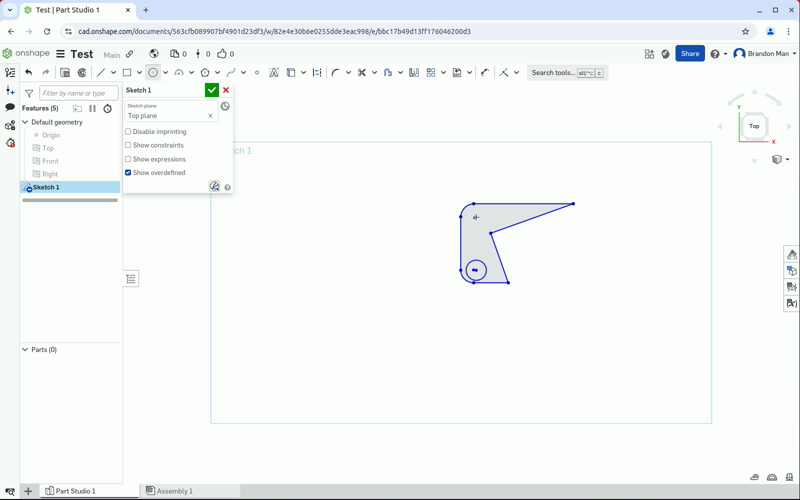
scroll(6)
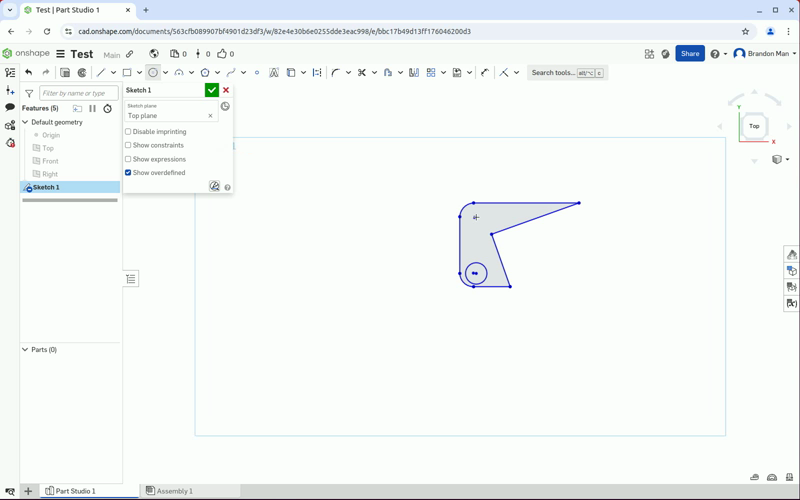
scroll(6)
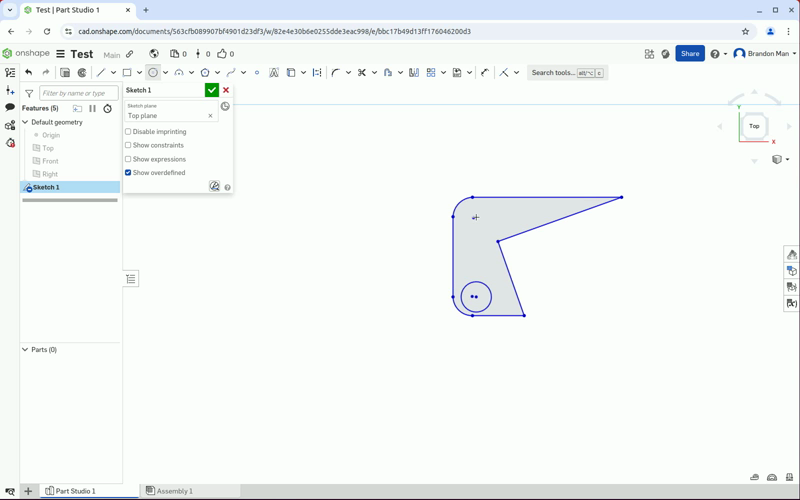
scroll(6)
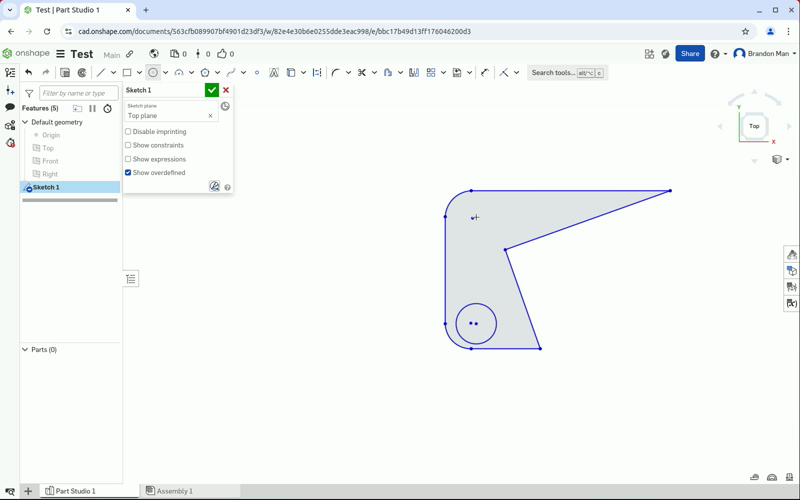
scroll(6)
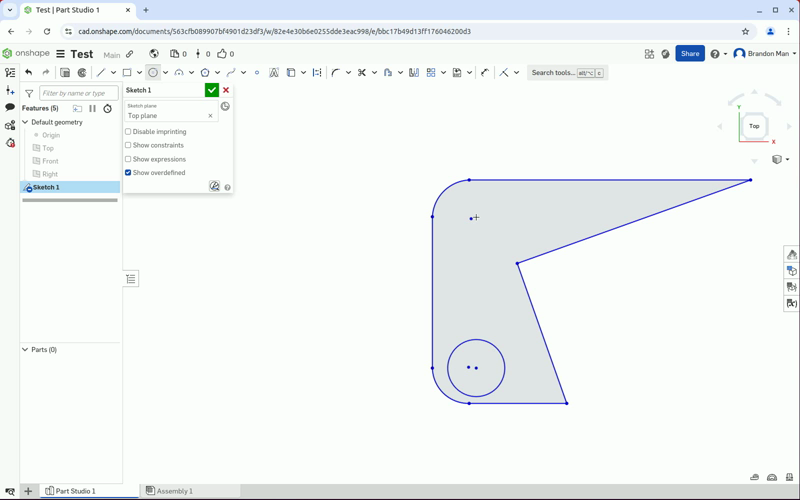
scroll(6)
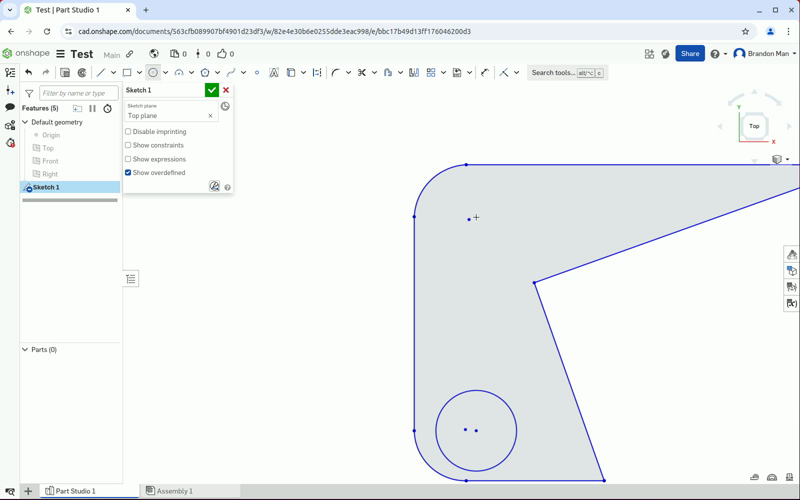
scroll(6)
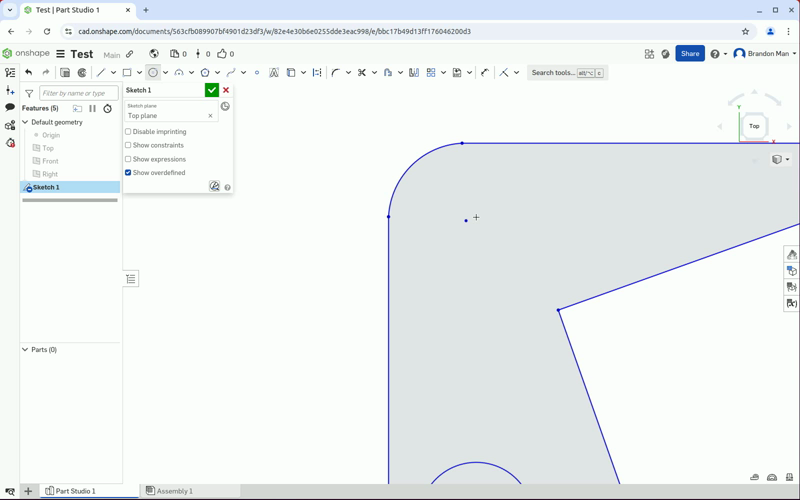
scroll(6)
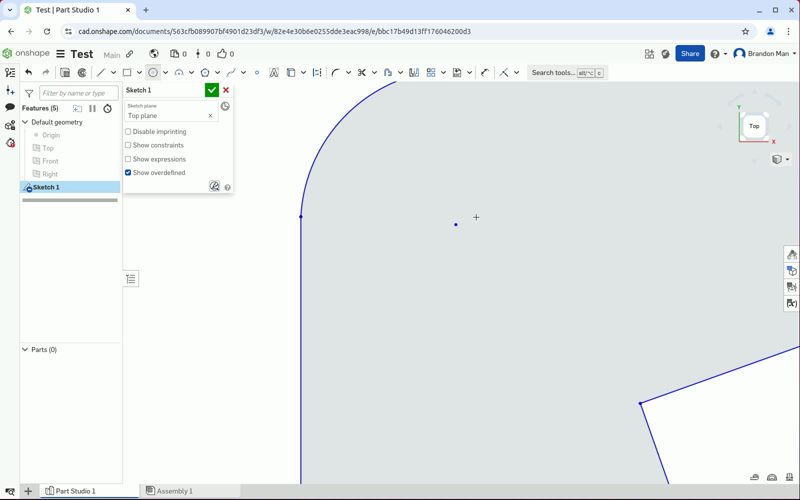
click(476, 216)
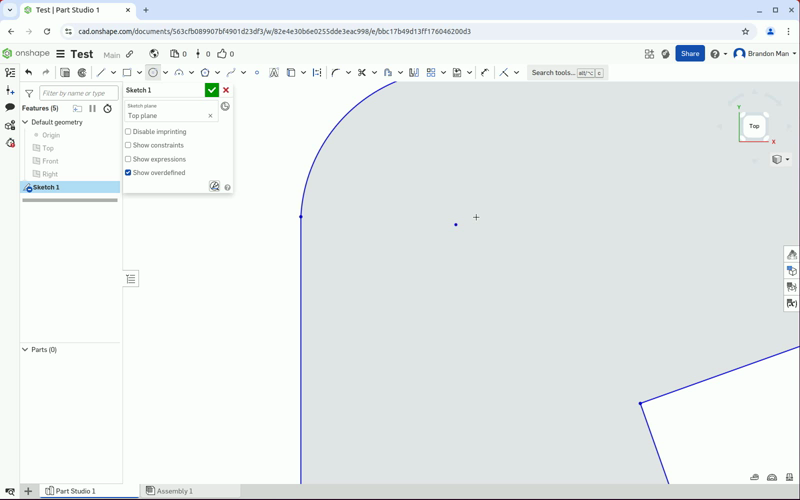
scroll(-6)
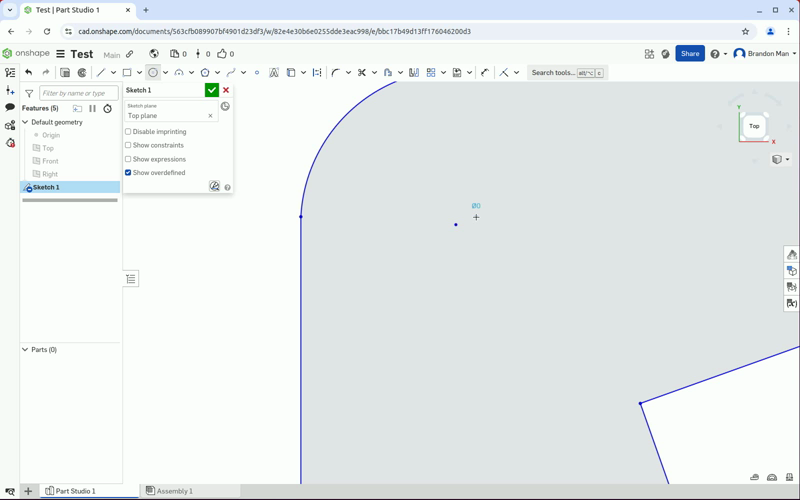
scroll(-6)
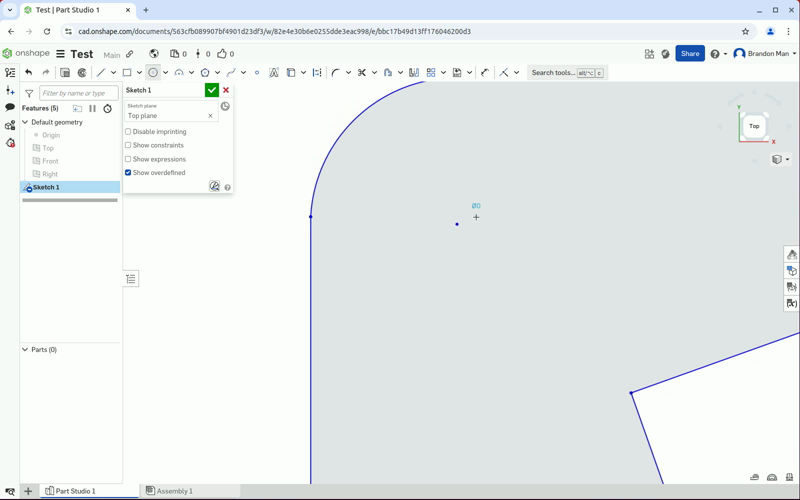
scroll(-6)
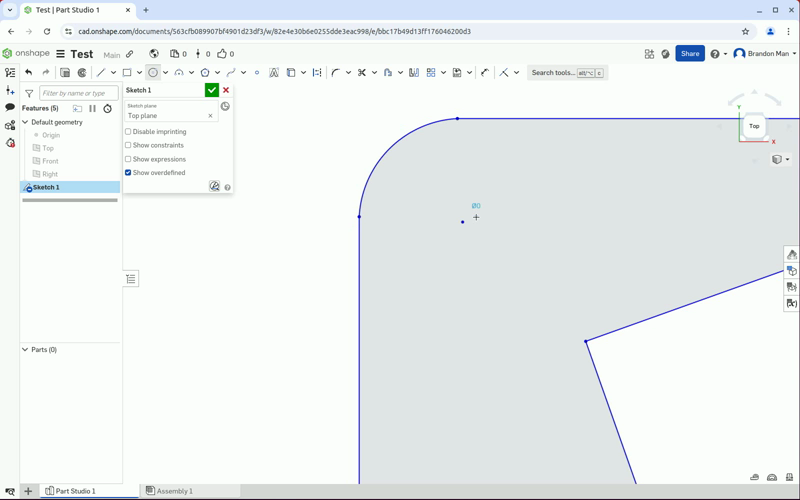
scroll(-6)
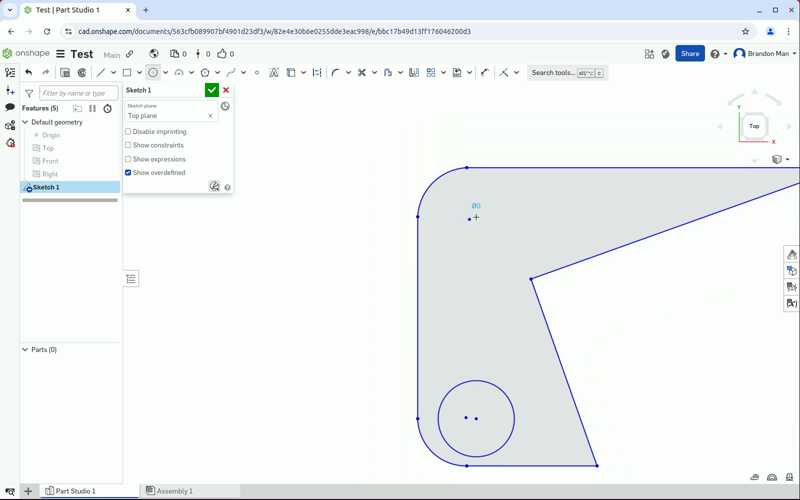
scroll(-6)
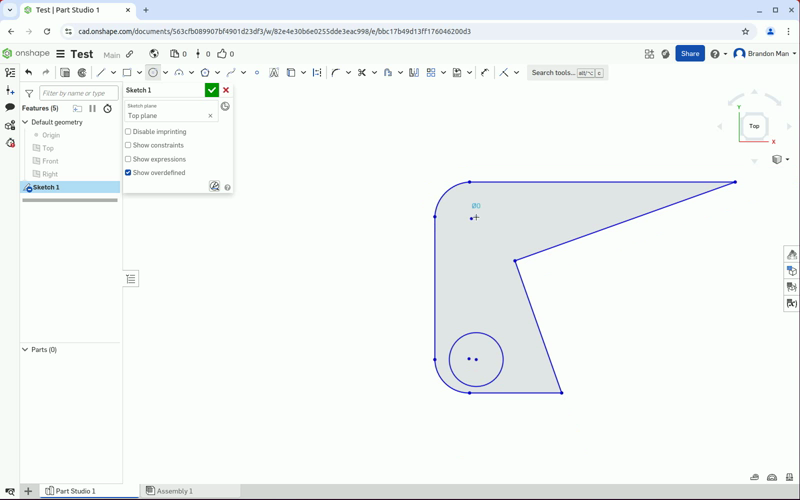
scroll(-6)
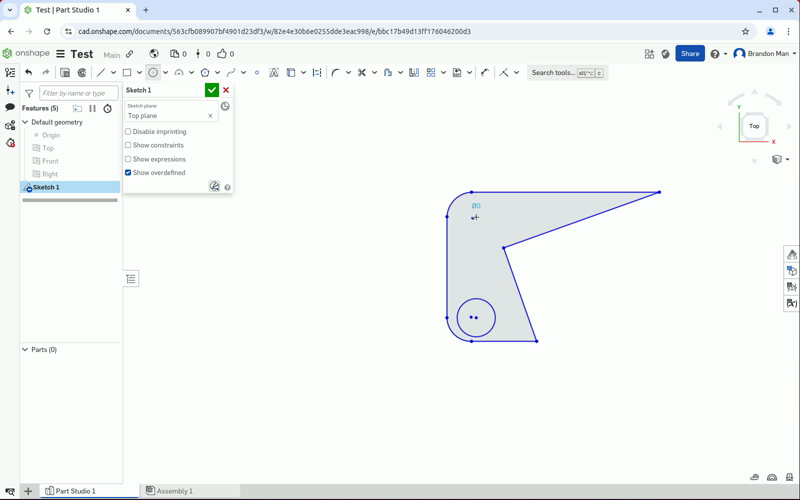
scroll(-6)
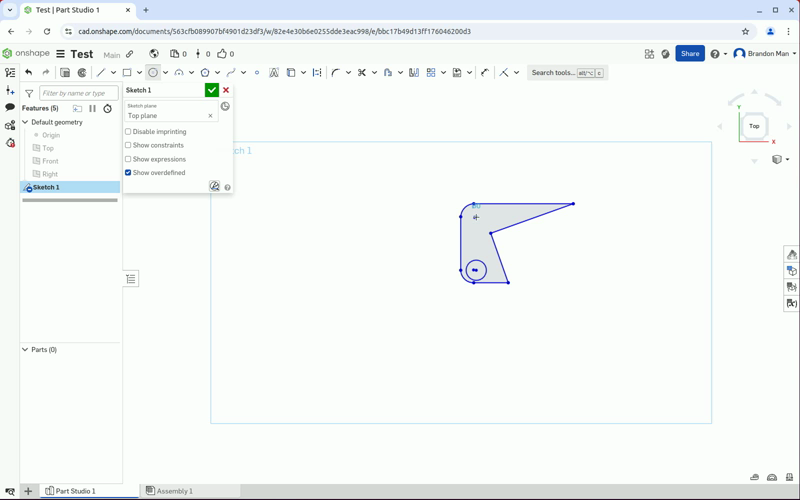
key_up(shift)
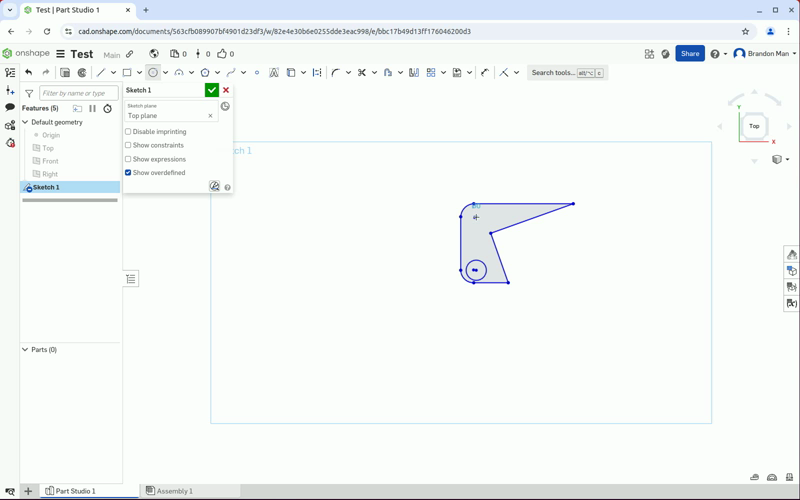
mouse_move(483, 216)
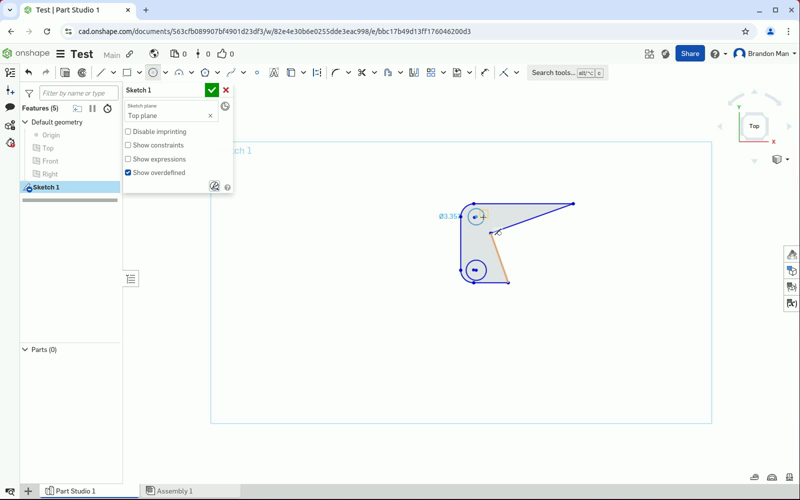
click(483, 216)
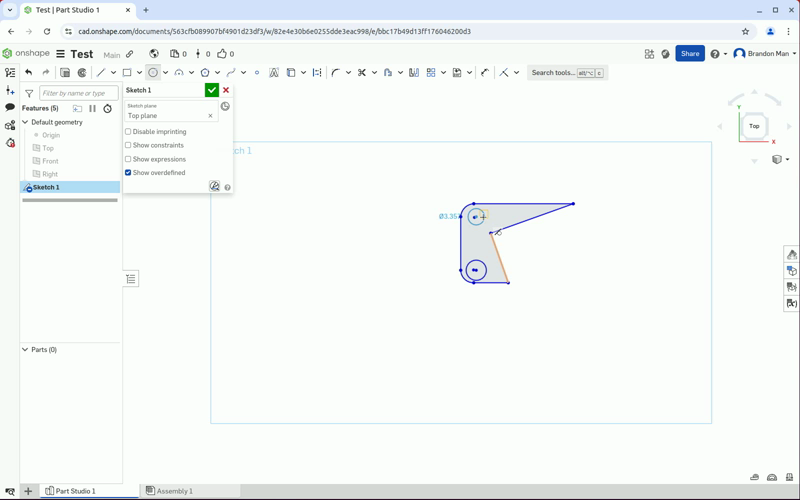
key(esc)
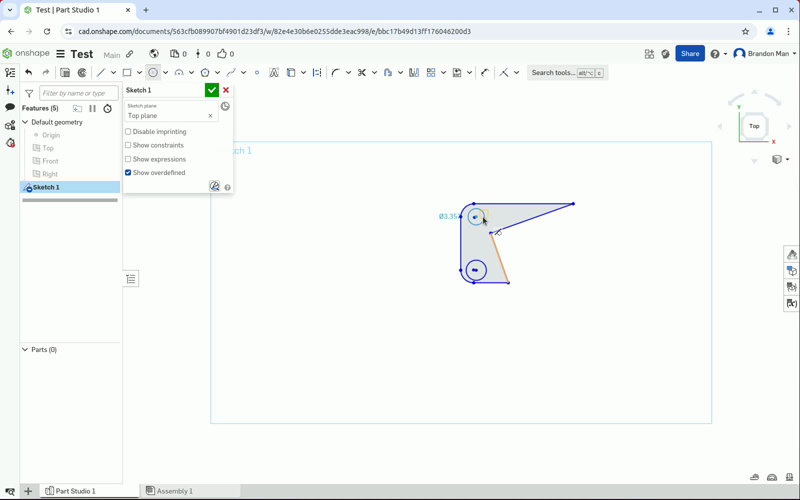
mouse_move(476, 232)
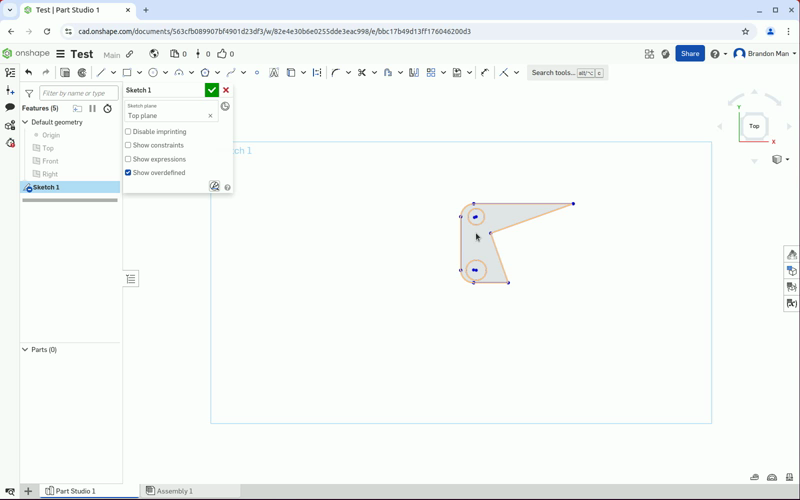
click(476, 232)
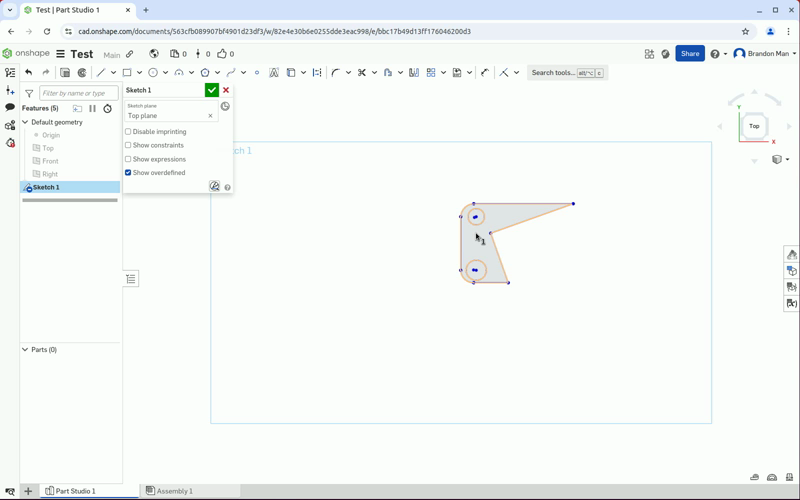
mouse_move(73, 352)
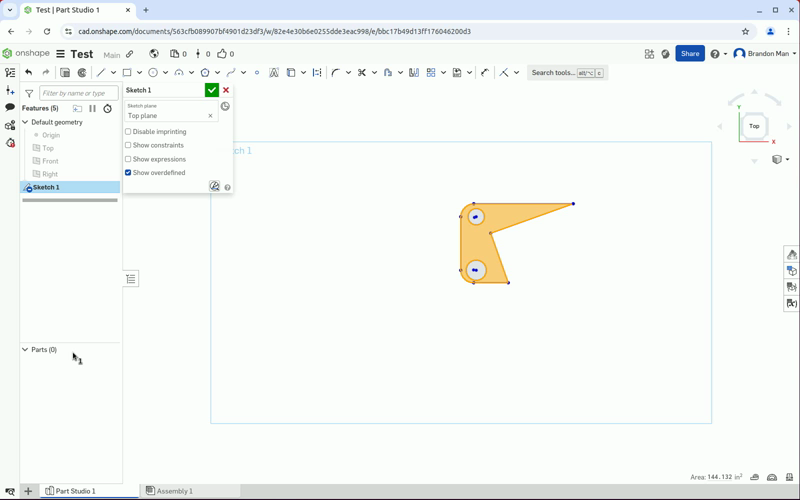
key(shift+y)
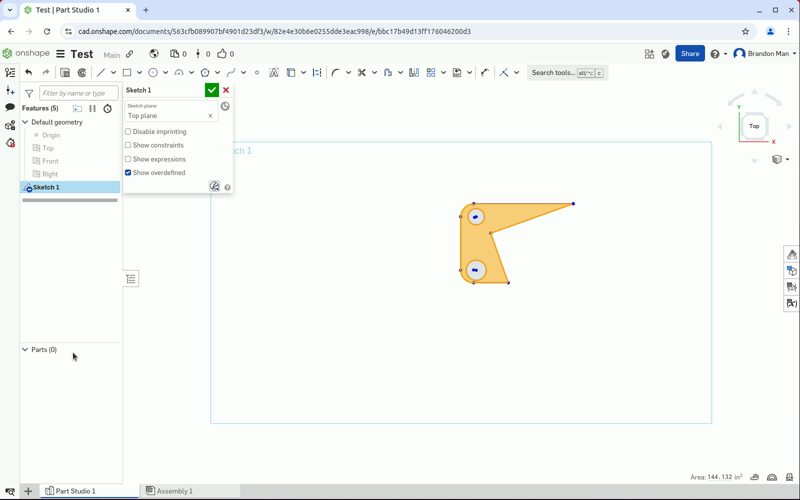
key(shift+e)
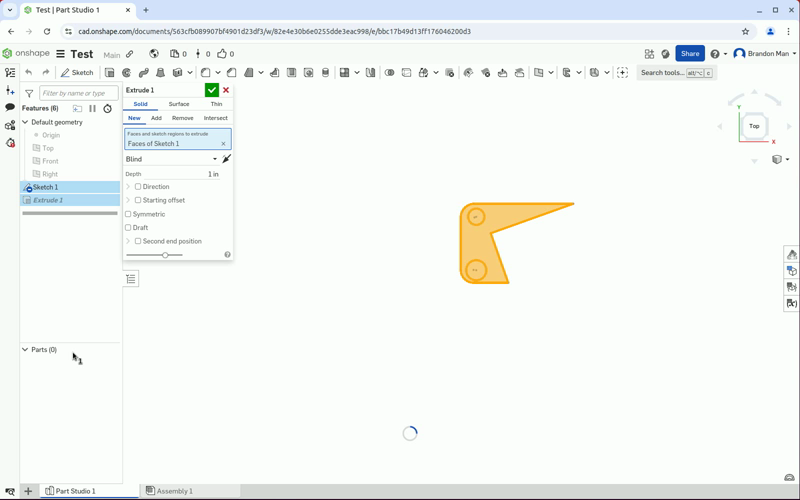
mouse_move(143, 106)
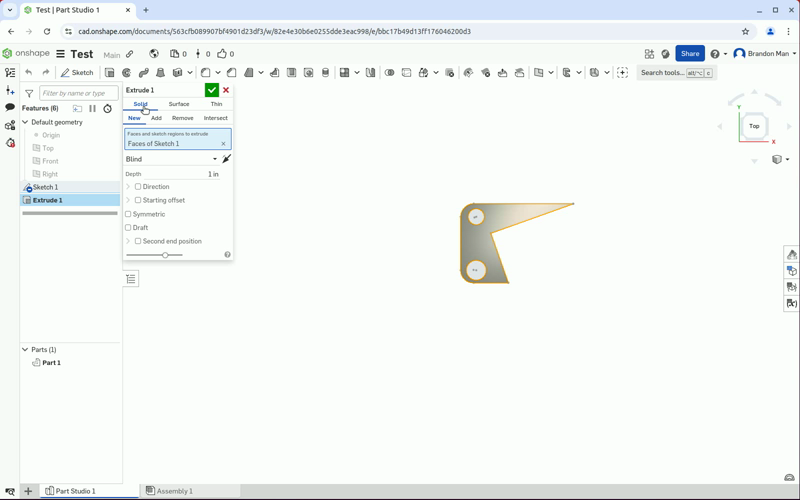
click(143, 106)
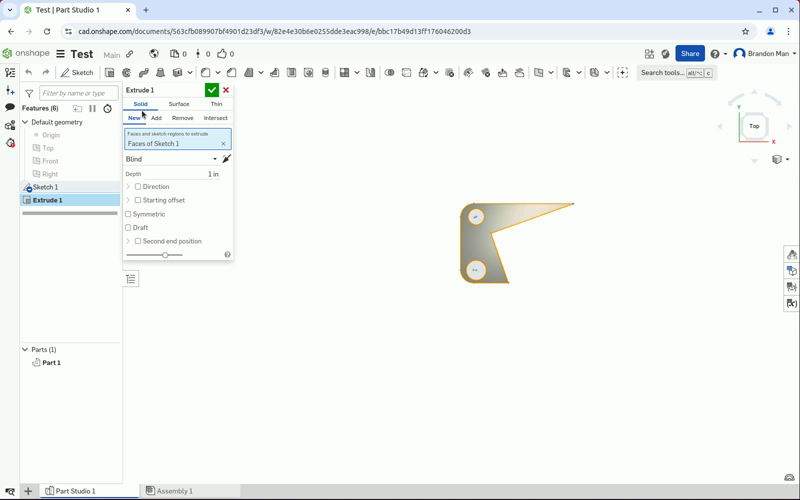
mouse_move(137, 120)
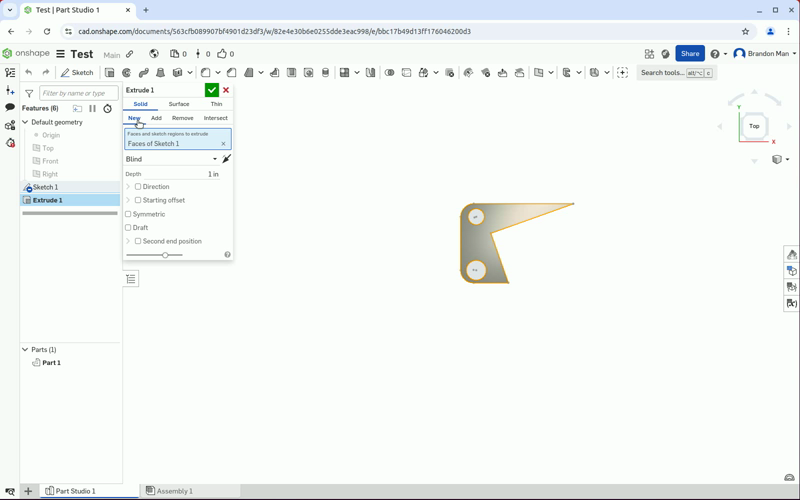
click(137, 120)
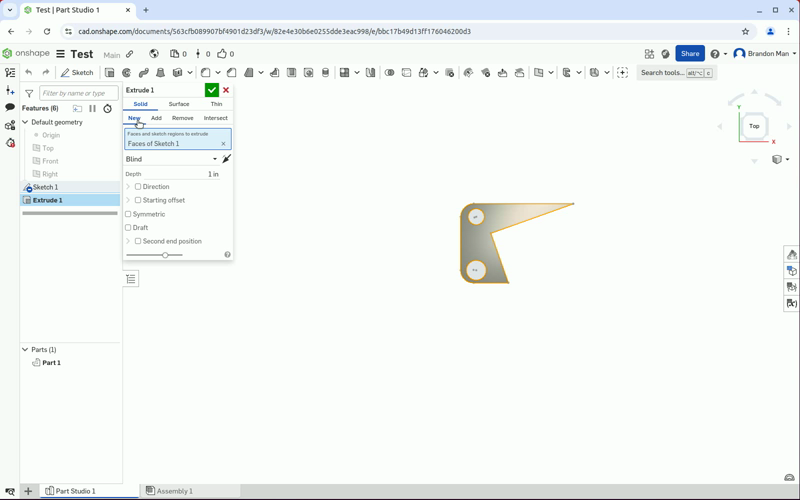
key(tab, 4)
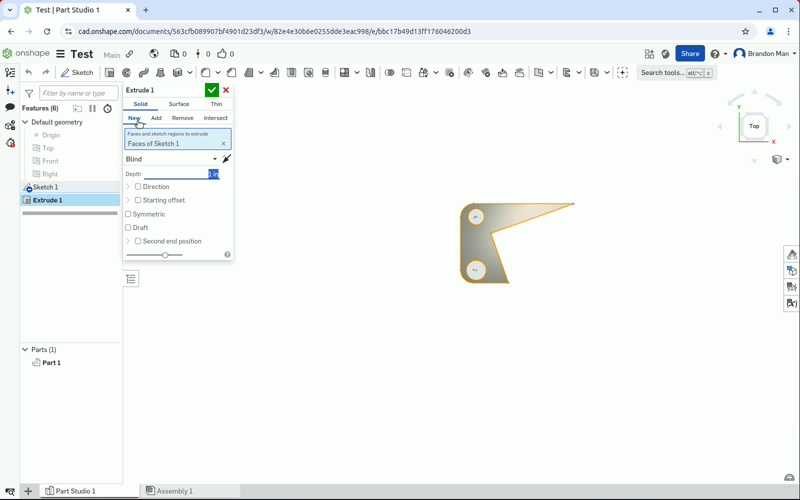
text(3.37)
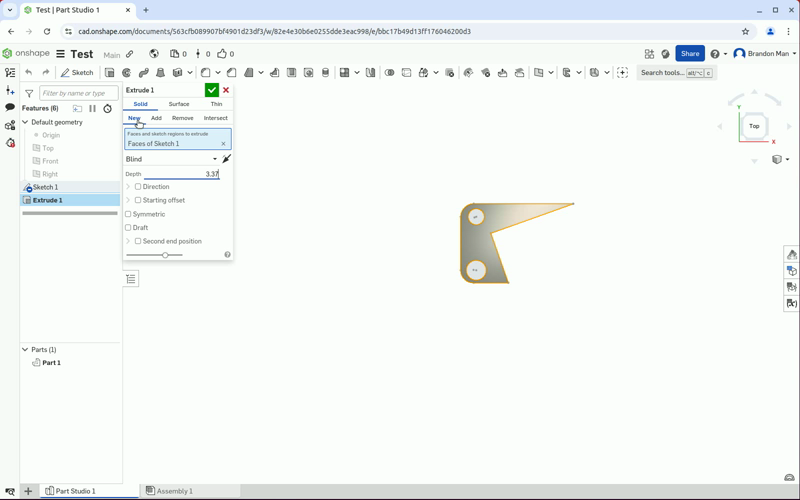
key(enter)
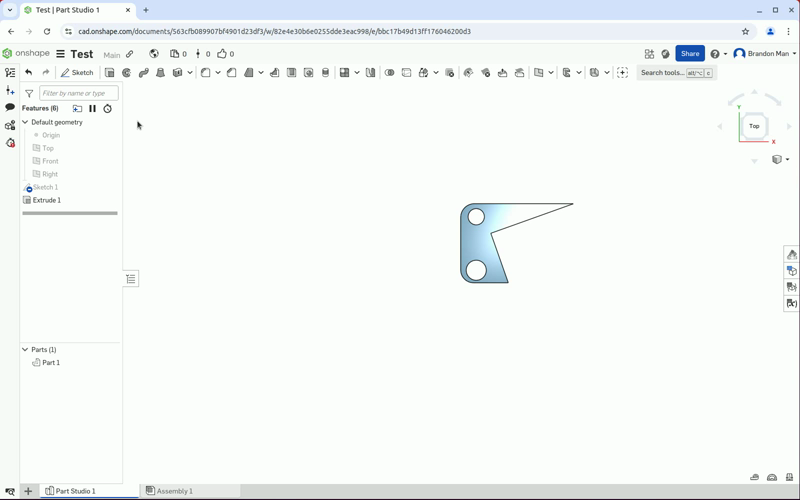
key(shift+h)
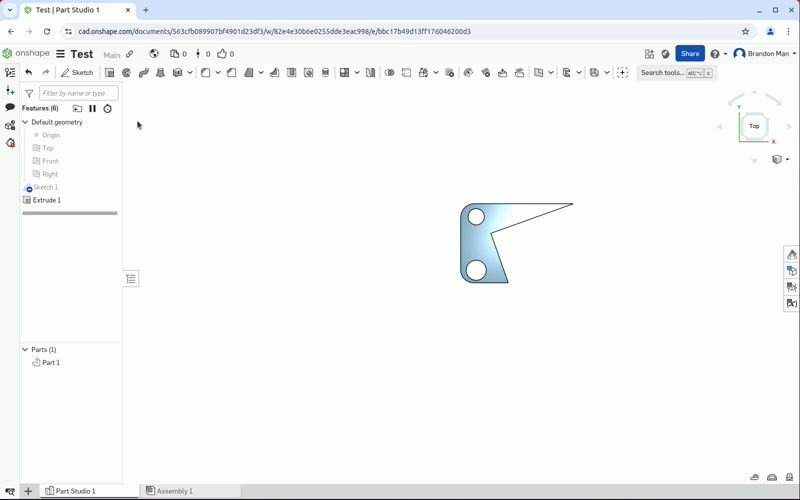
key(shift+h)
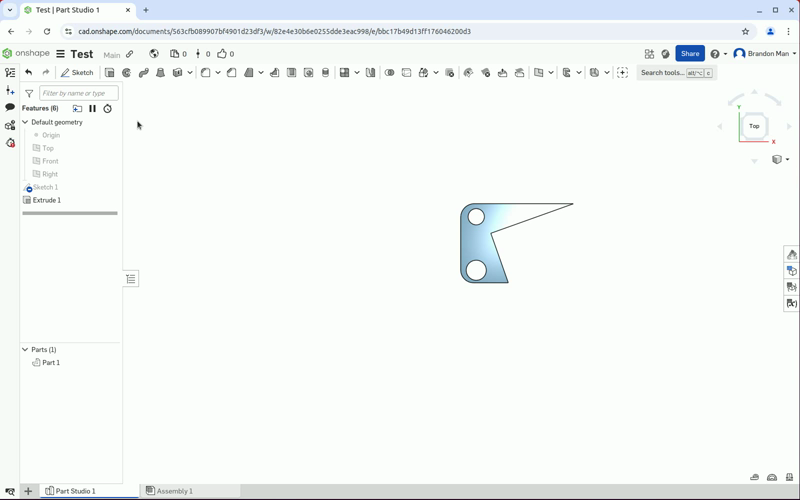
mouse_move(73, 189)
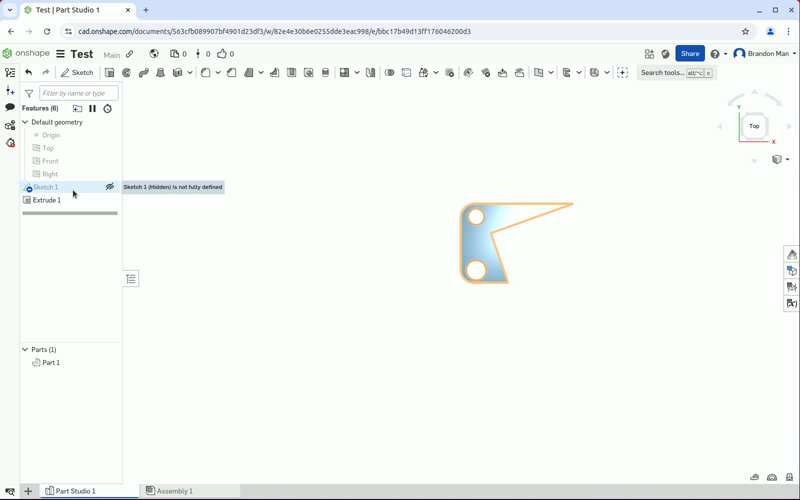
click(73, 189)
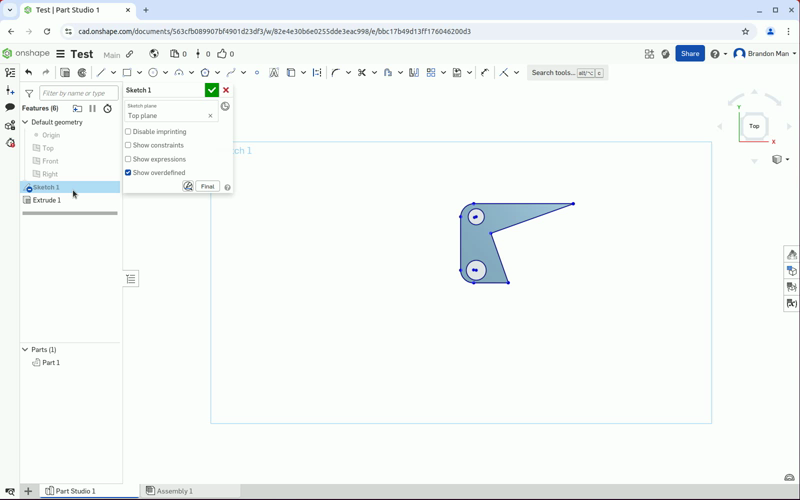
mouse_move(229, 92)
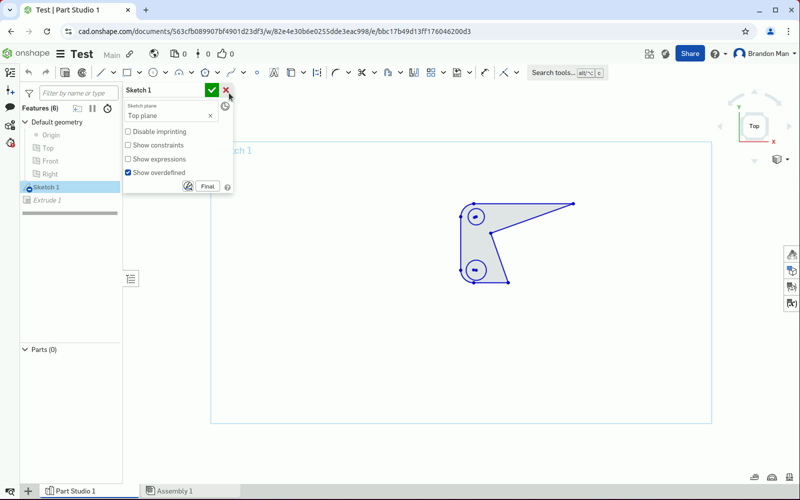
click(229, 92)
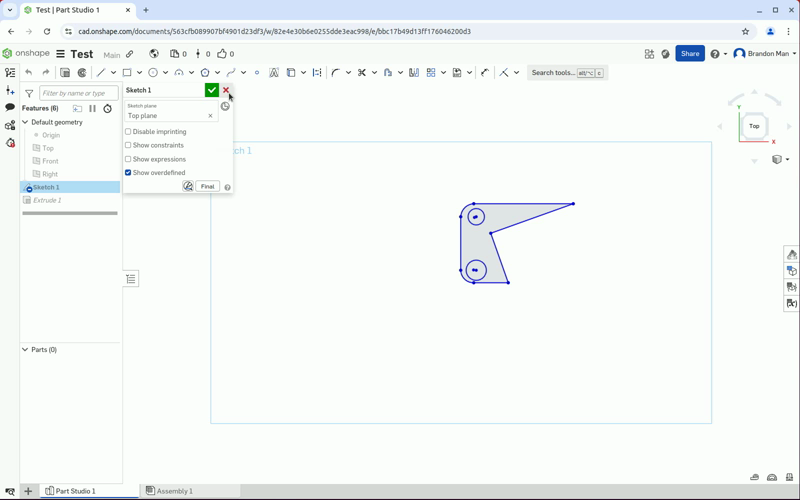
key(shift+s)
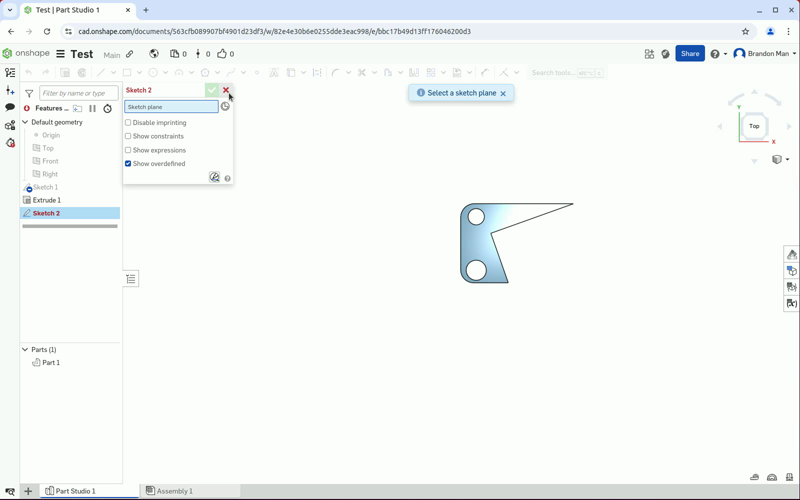
mouse_move(73, 150)
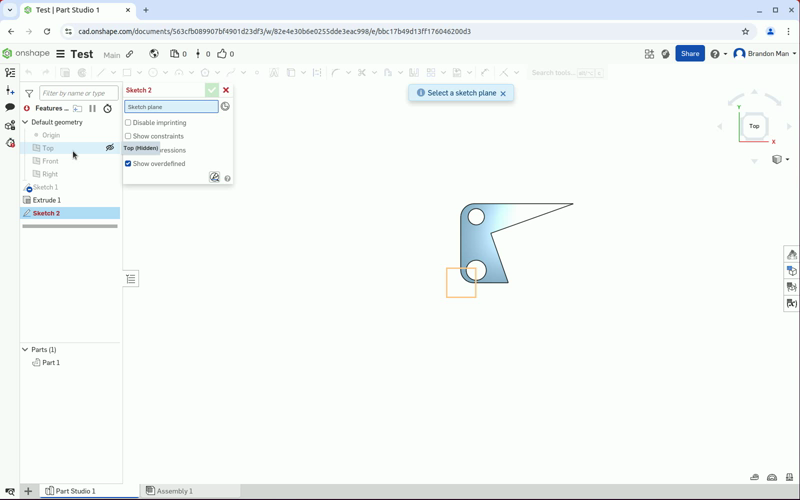
click(73, 150)
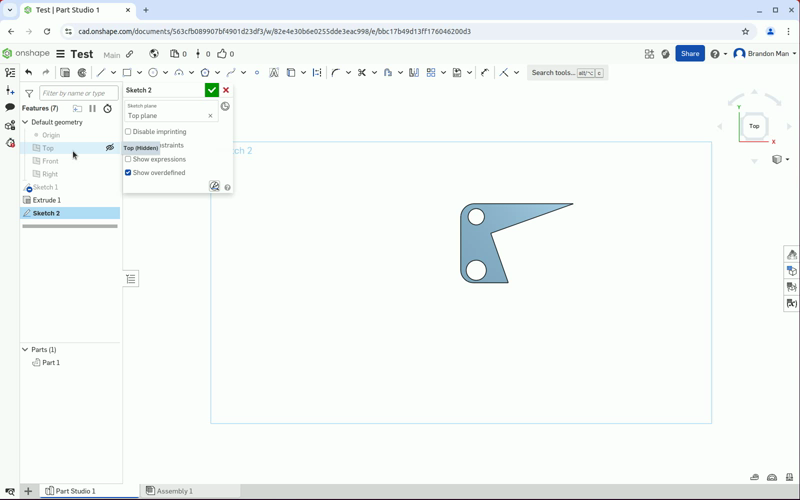
mouse_move(73, 352)
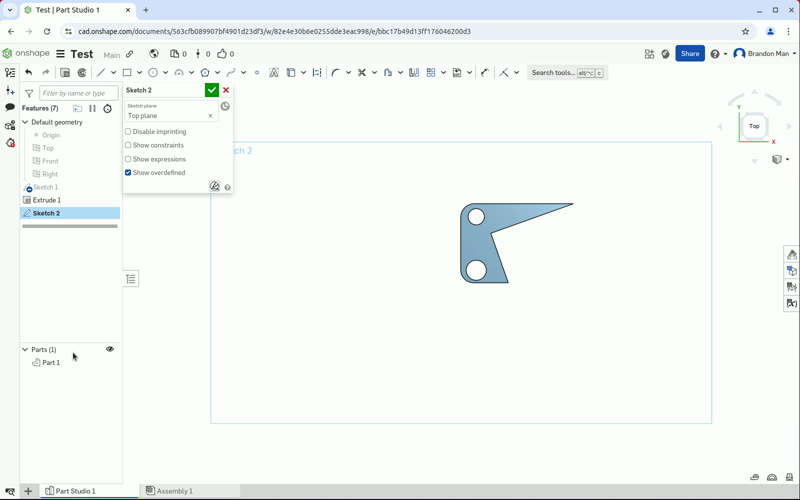
key(y)
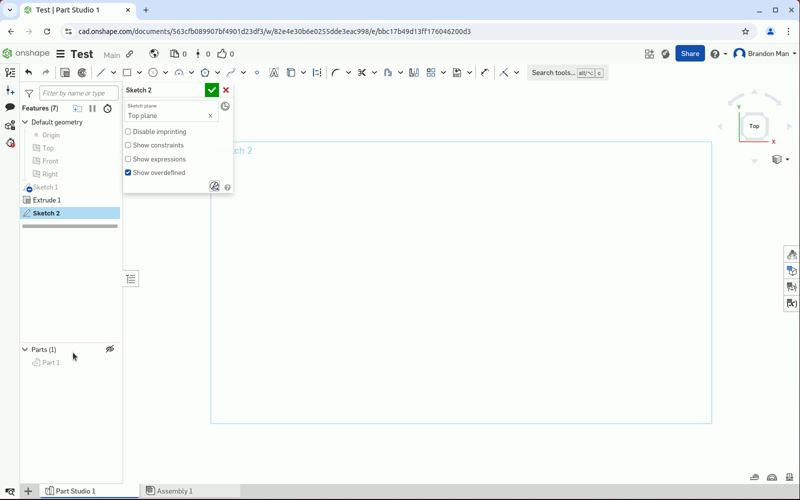
key(l)
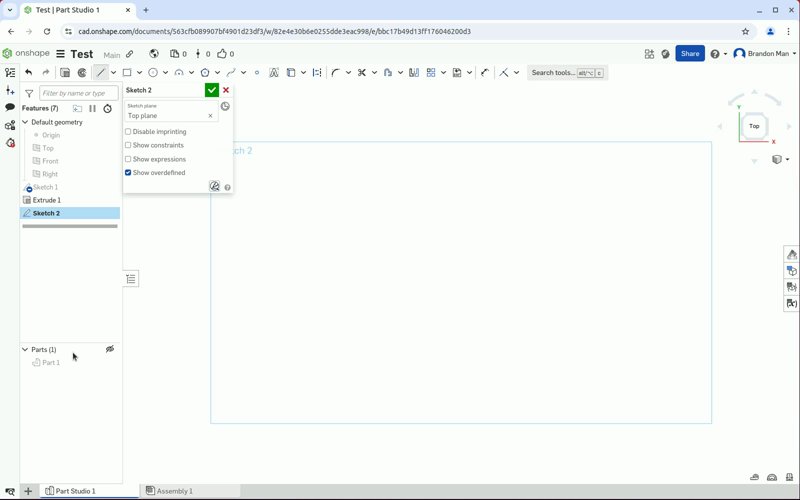
key_down(shift)
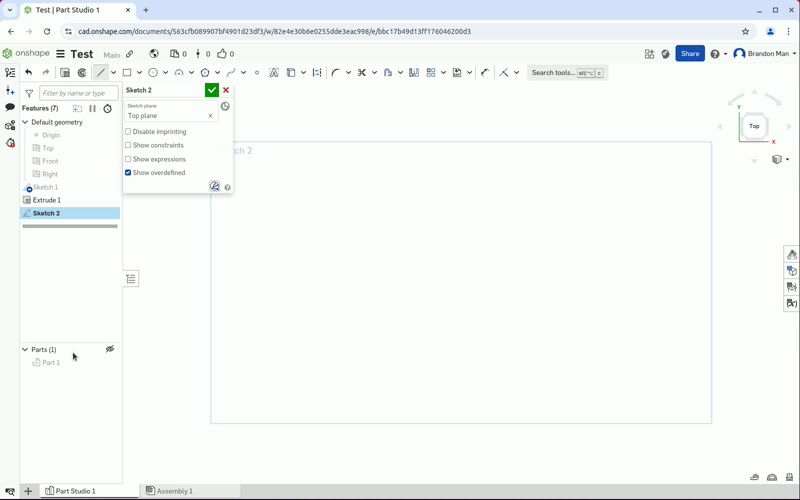
mouse_move(489, 233)
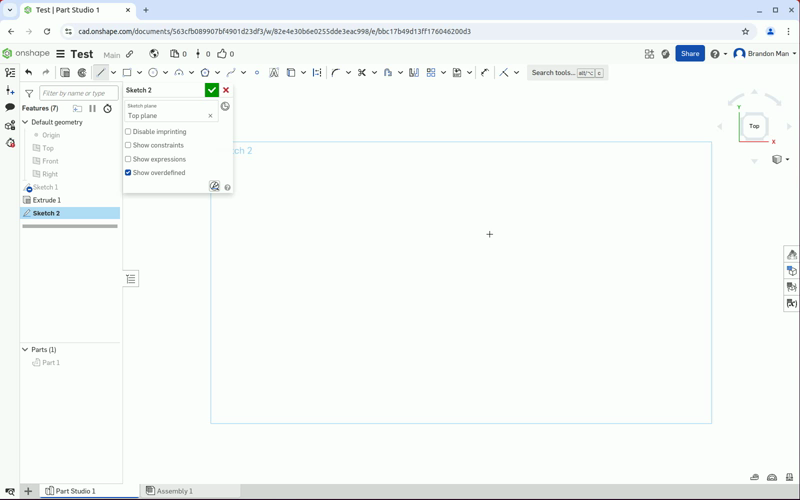
click(489, 233)
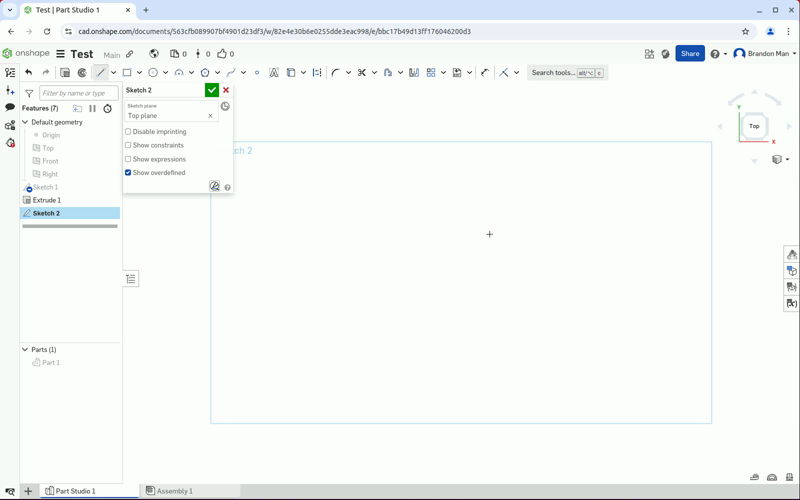
key_up(shift)
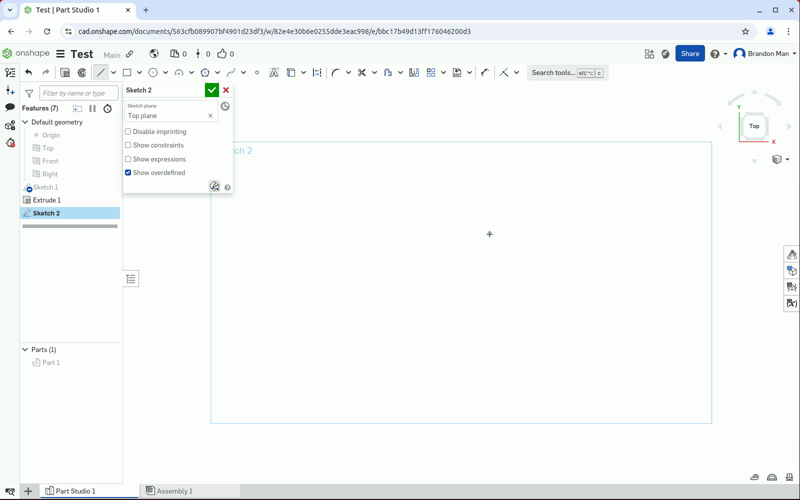
key_down(shift)
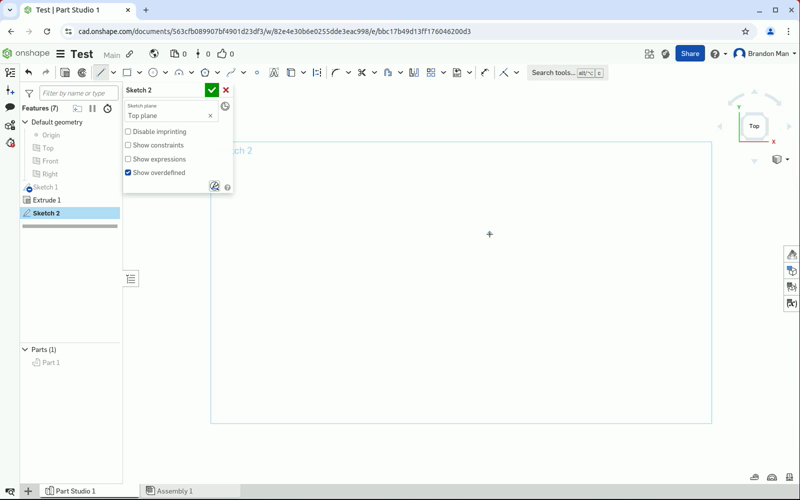
mouse_move(519, 233)
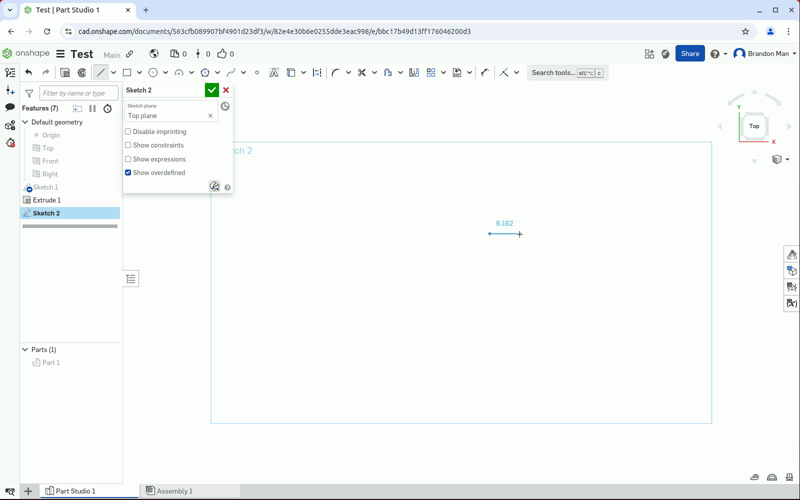
mouse_move(508, 283)
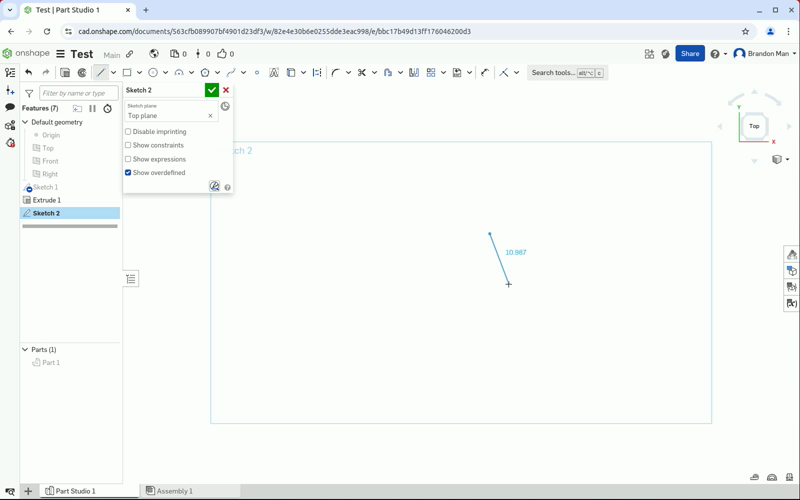
click(508, 283)
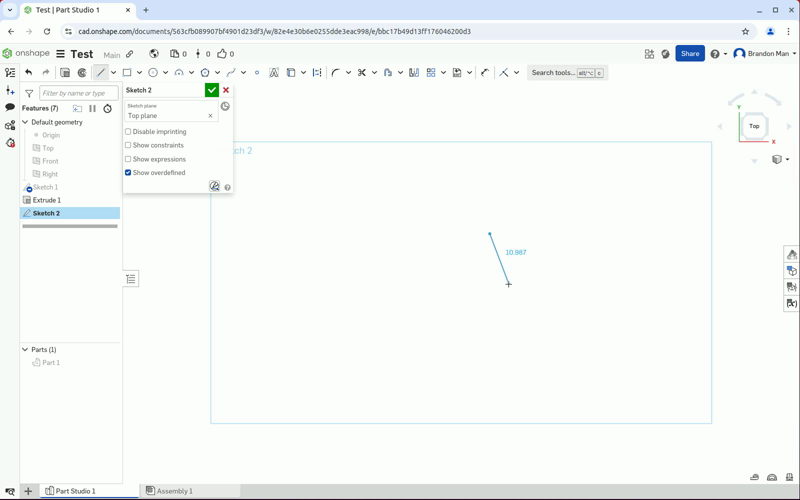
key_up(shift)
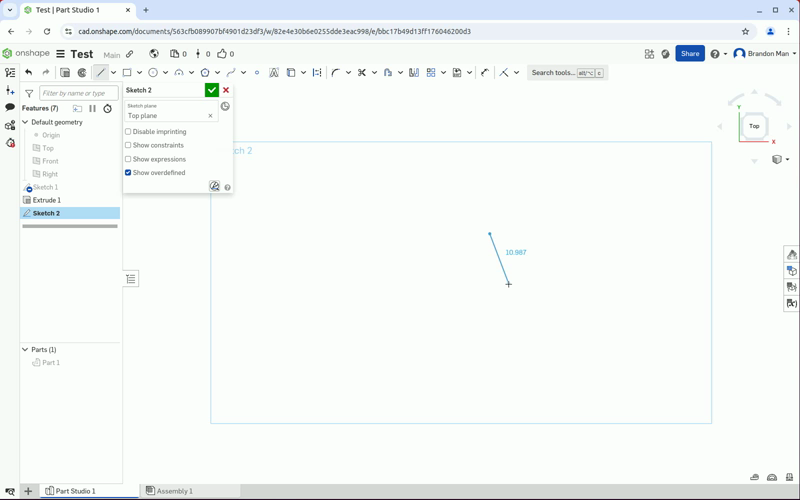
key_down(shift)
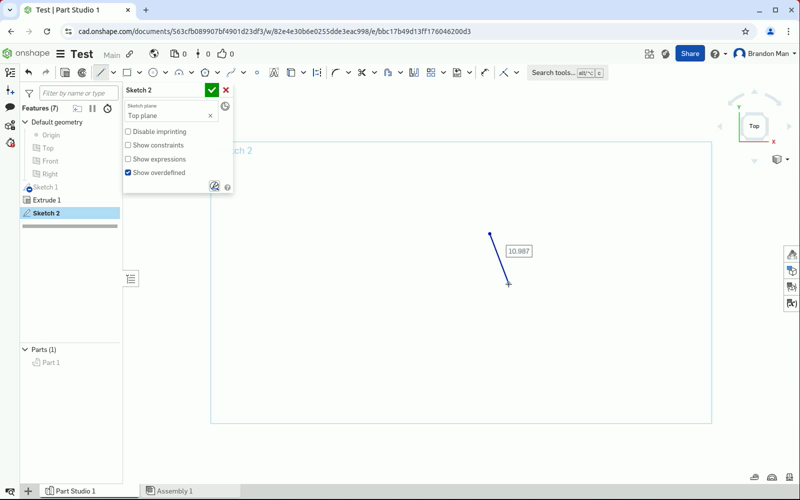
mouse_move(573, 260)
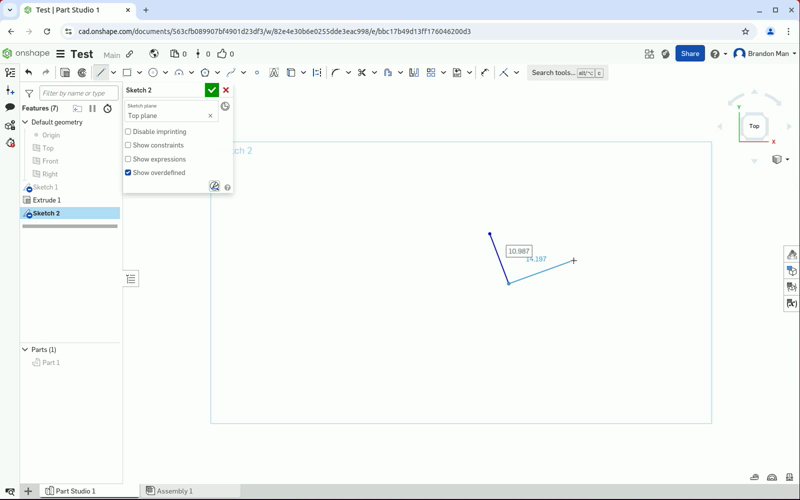
click(573, 260)
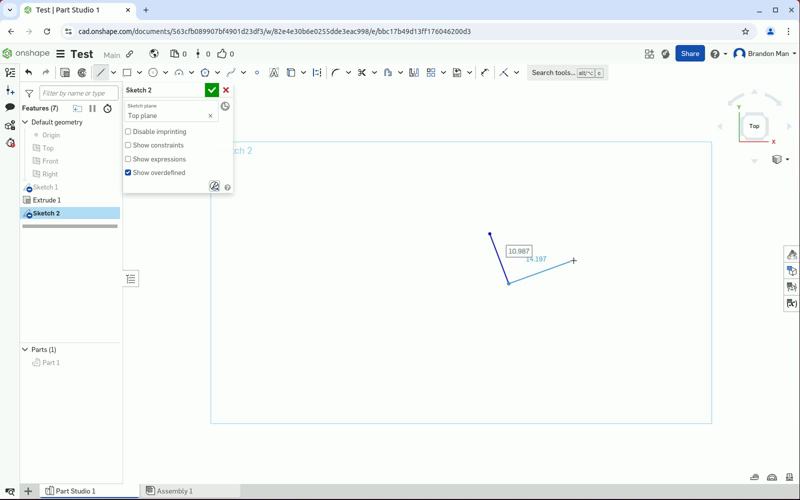
key_up(shift)
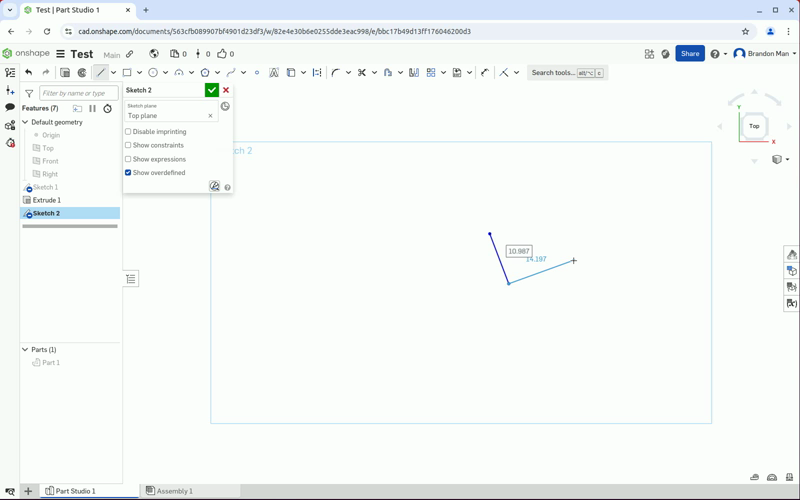
key_down(shift)
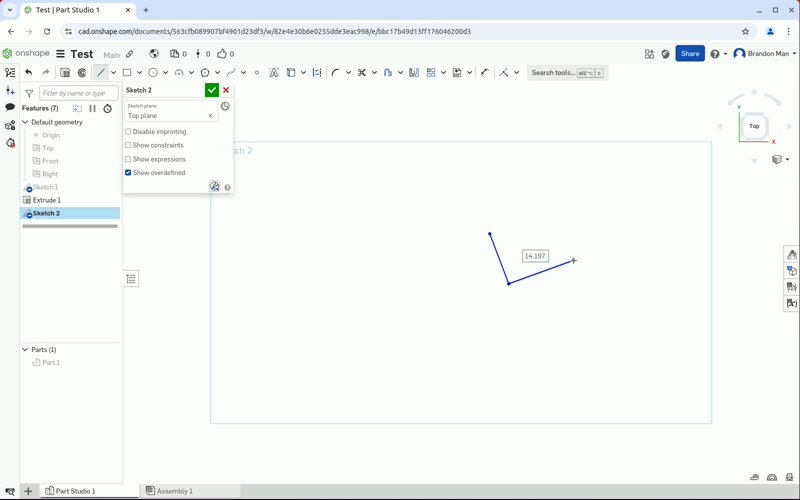
mouse_move(589, 260)
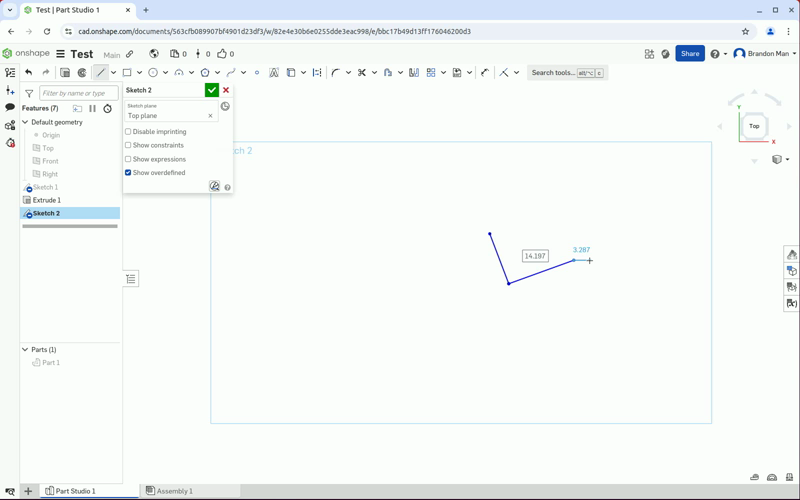
mouse_move(573, 202)
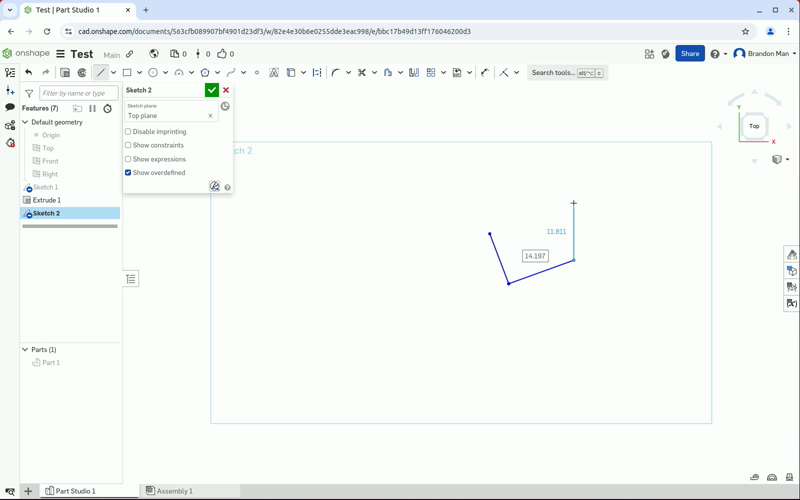
click(573, 202)
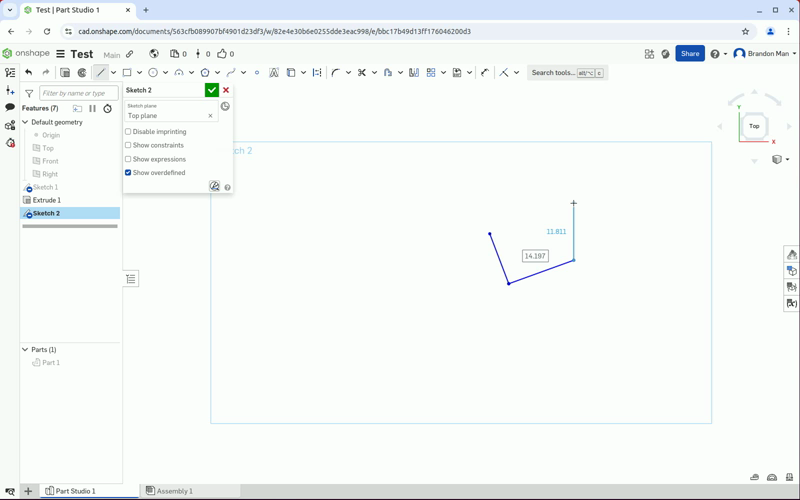
key_up(shift)
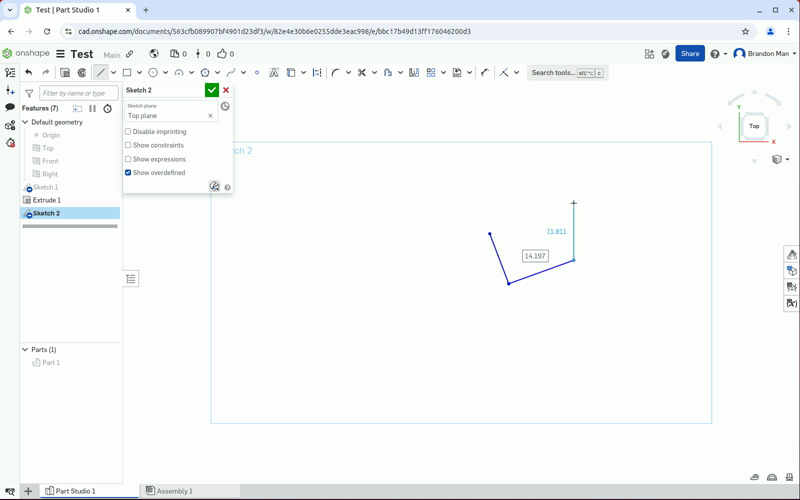
key_down(shift)
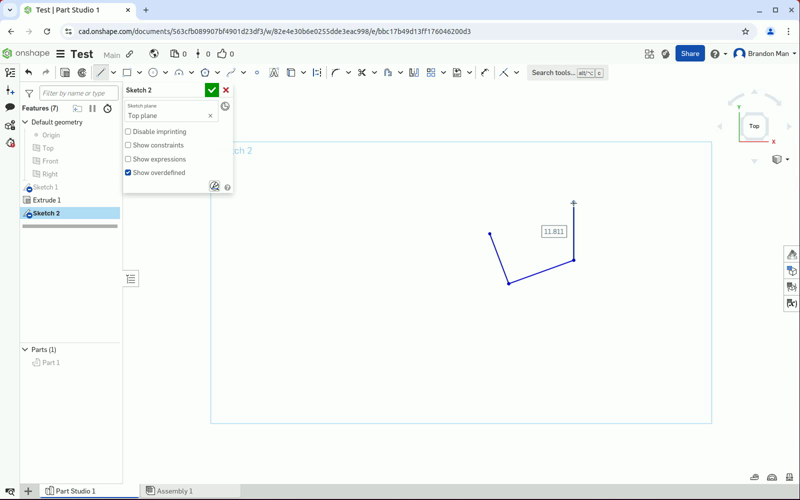
mouse_move(489, 233)
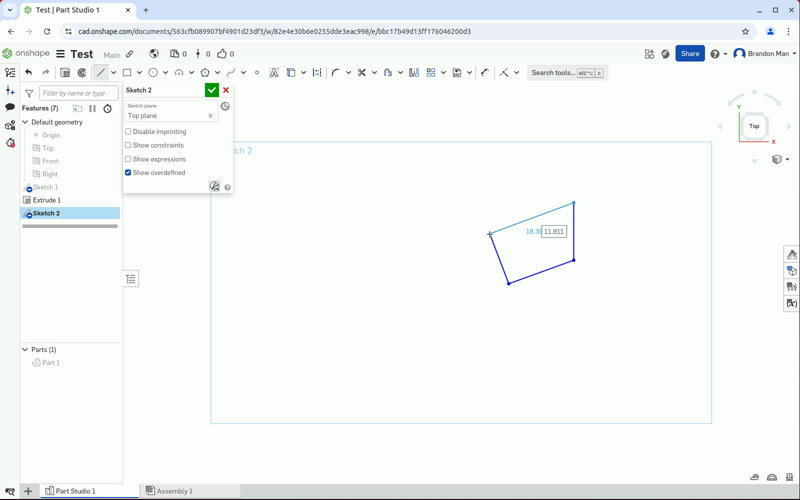
key_up(shift)
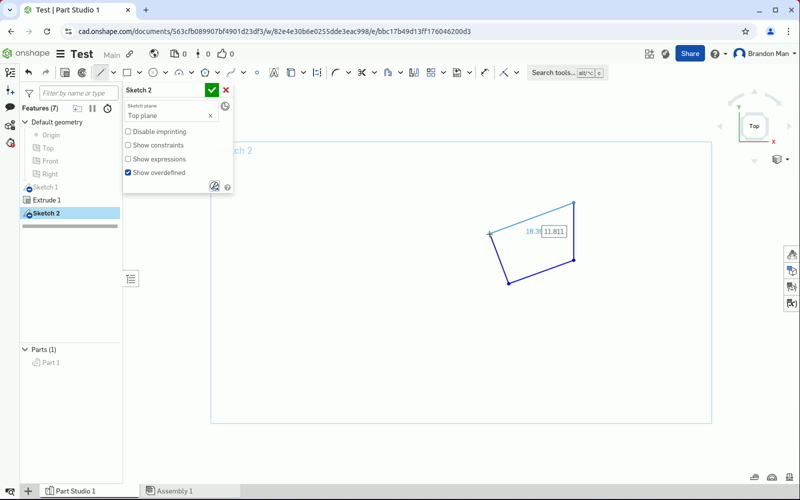
click(489, 233)
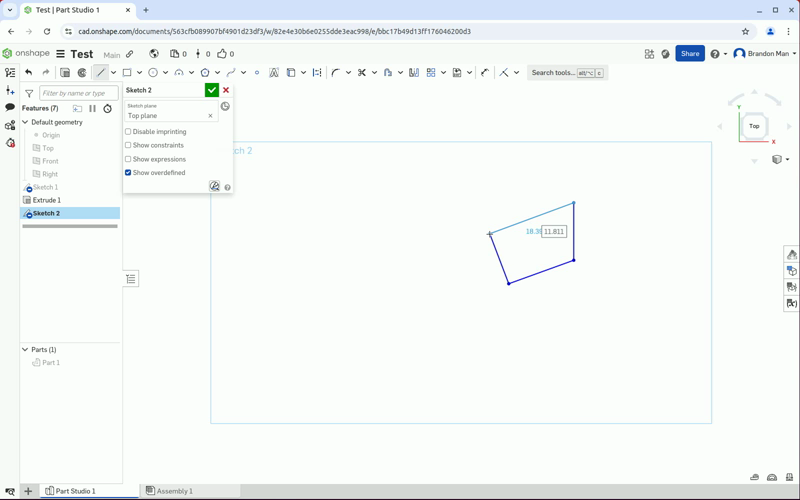
key(esc)
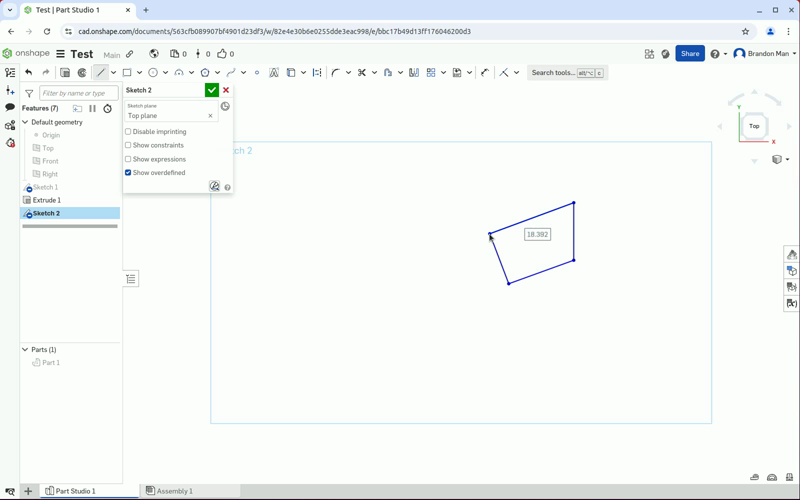
mouse_move(518, 235)
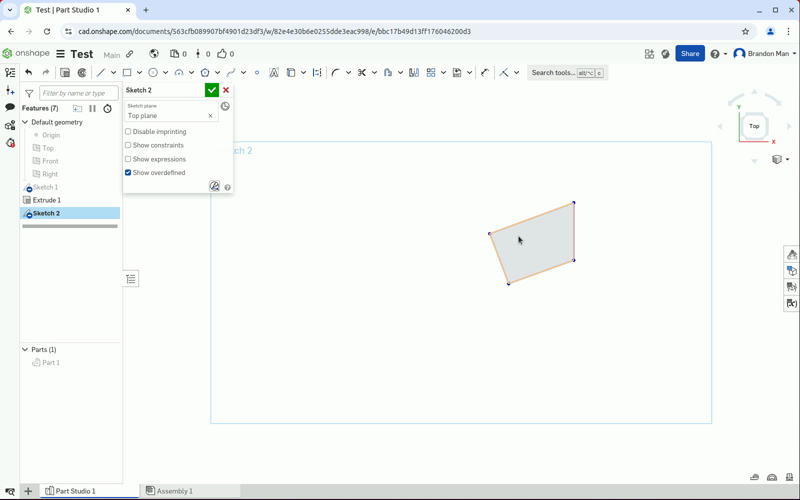
click(518, 235)
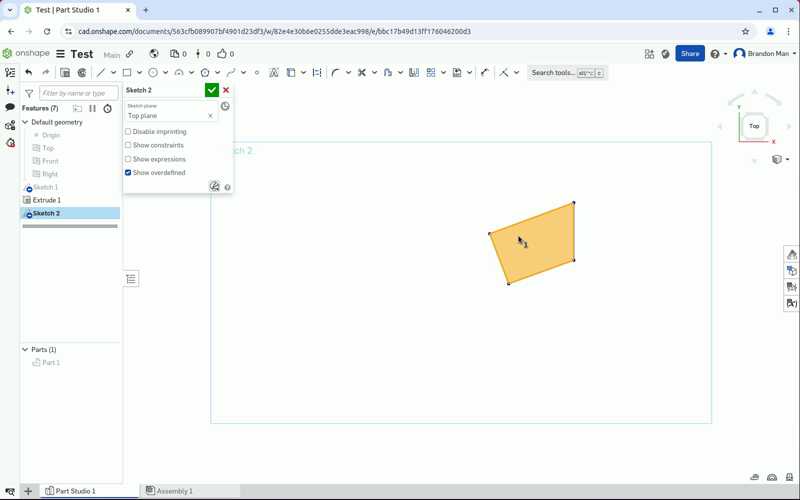
mouse_move(73, 352)
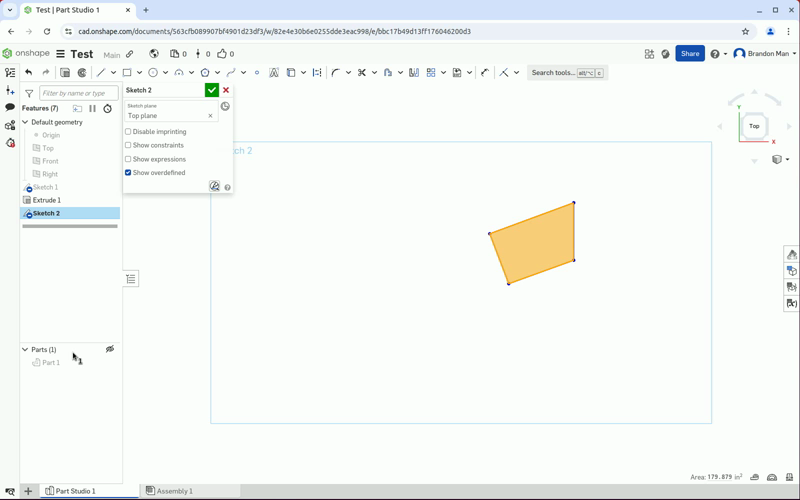
key(shift+y)
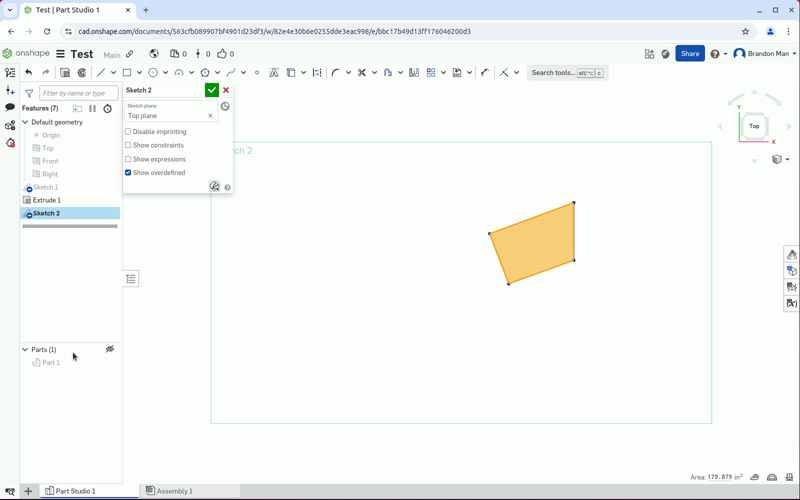
key(shift+e)
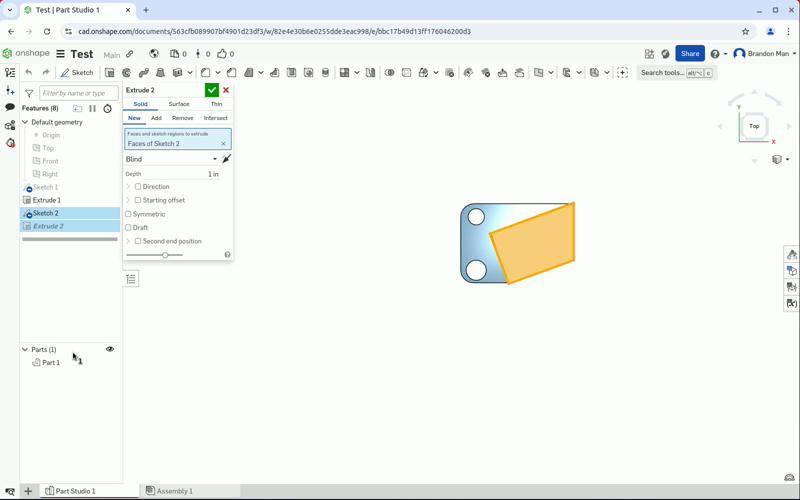
mouse_move(143, 106)
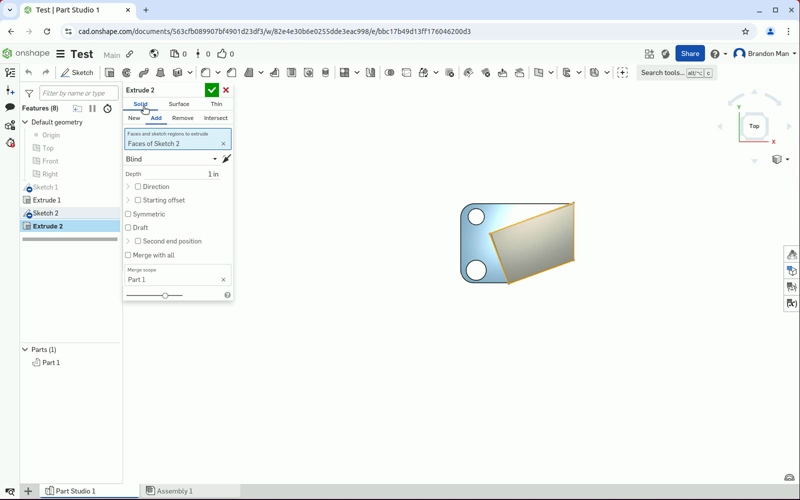
click(143, 106)
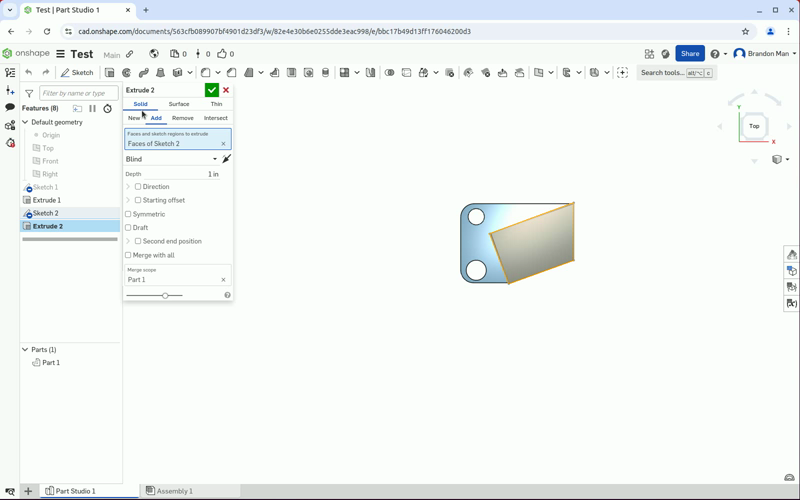
mouse_move(137, 120)
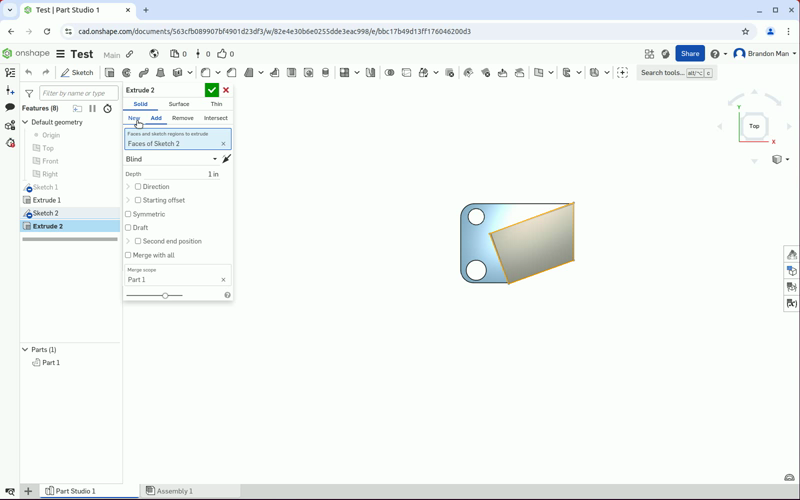
click(137, 120)
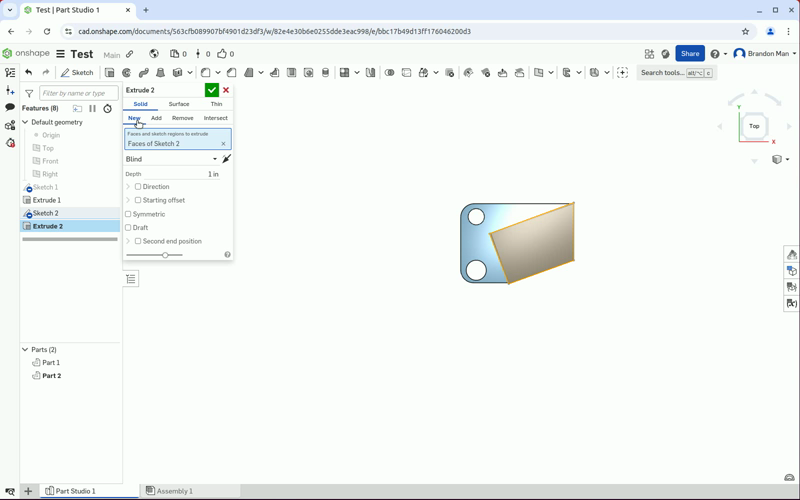
key(tab, 4)
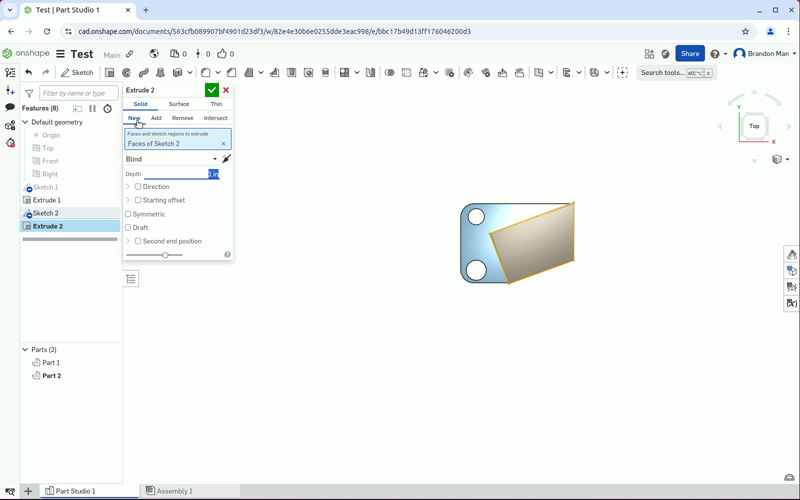
text(16.368)
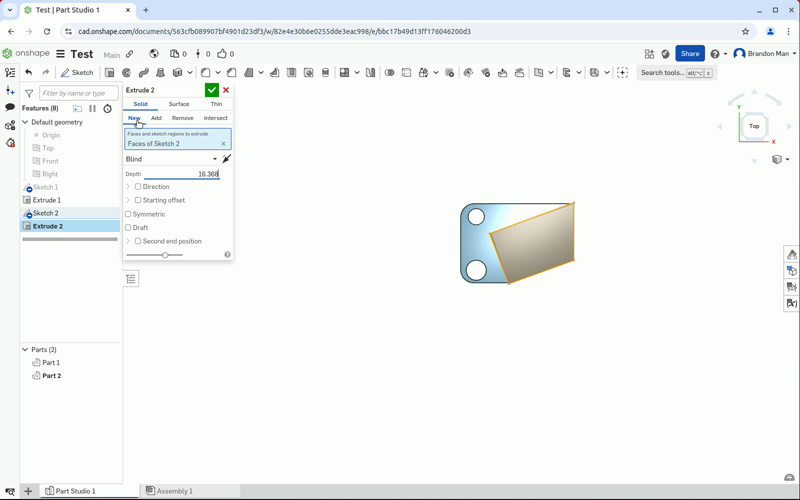
key(enter)
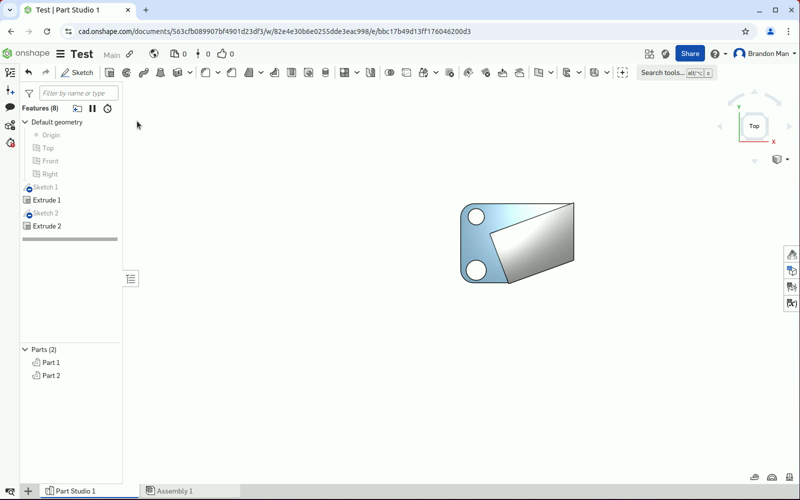
key(shift+h)
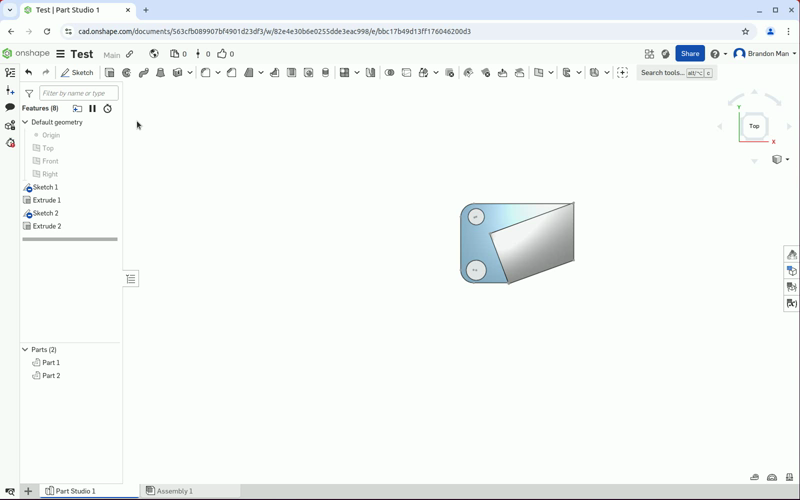
key(shift+h)
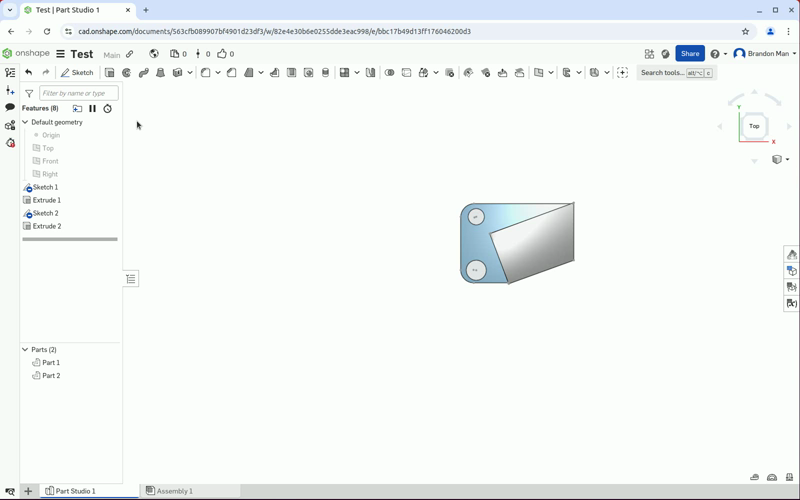
key(shift+7)
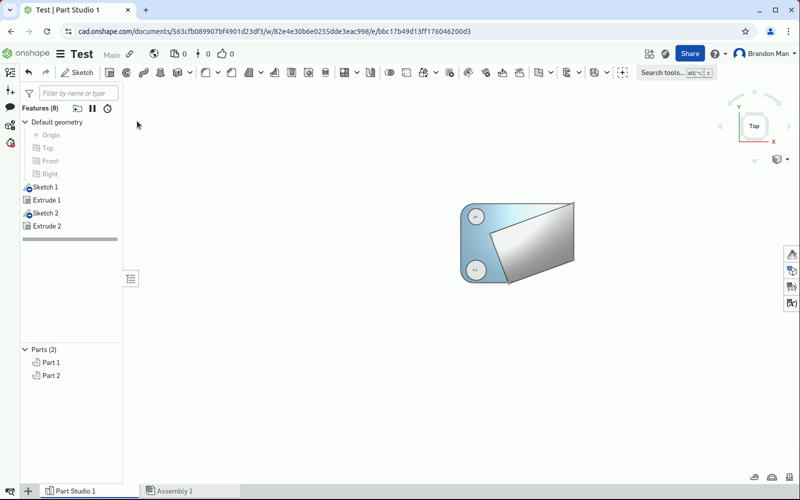
key(up, 3)
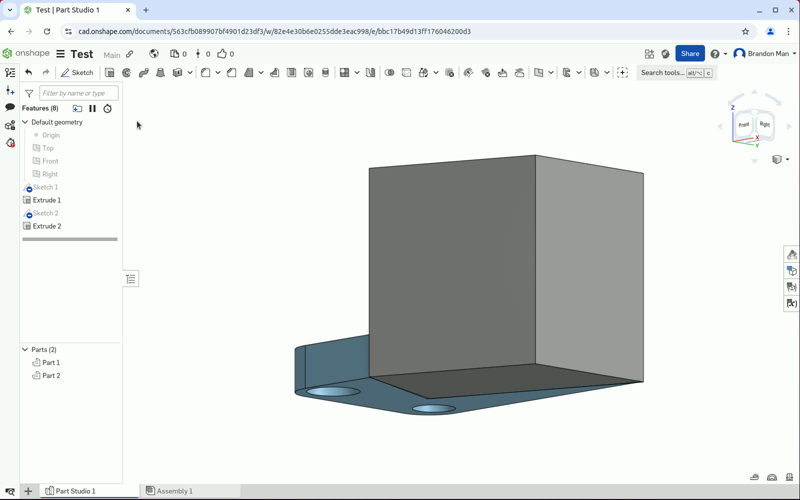
key(left, 3)
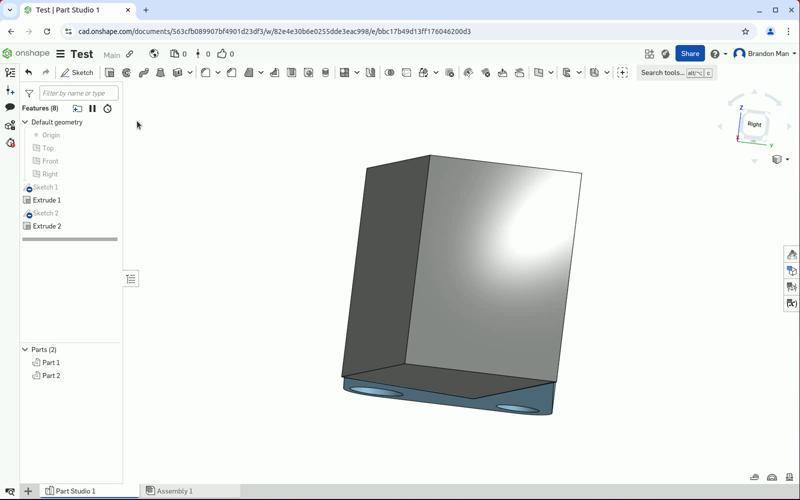
key(right, 3)
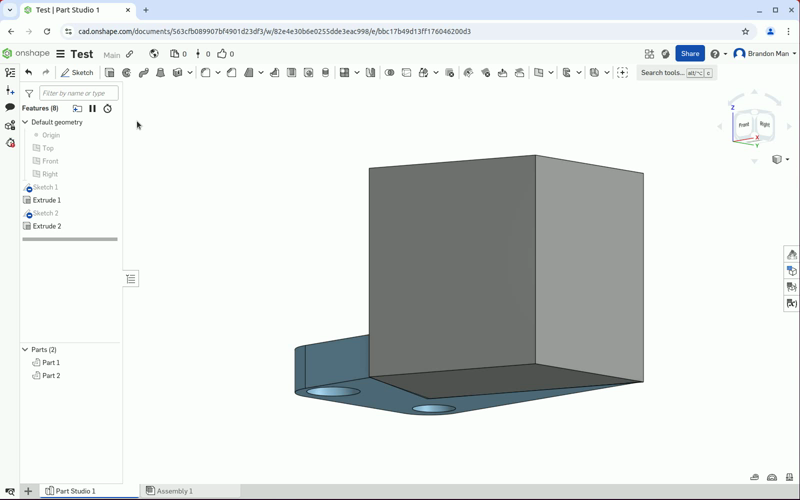
key(down, 3)
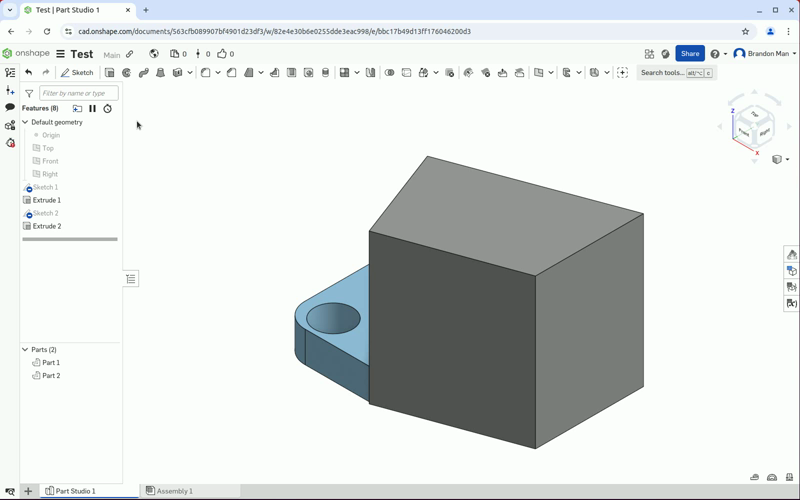
mouse_move(73, 189)
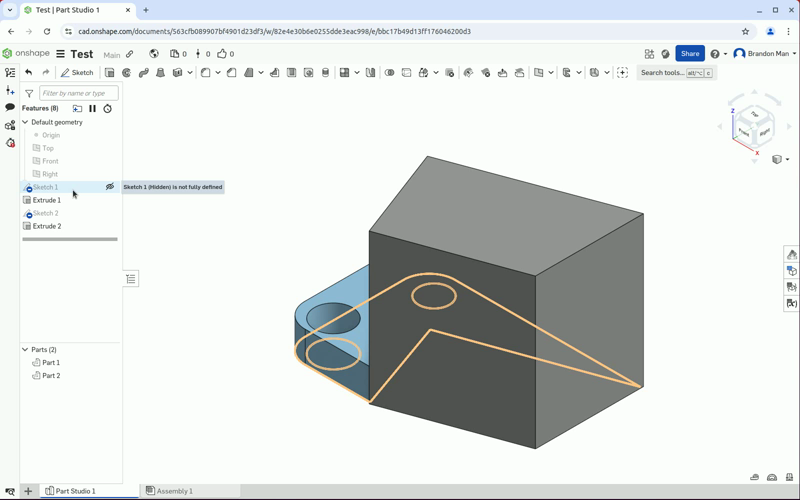
click(73, 189)